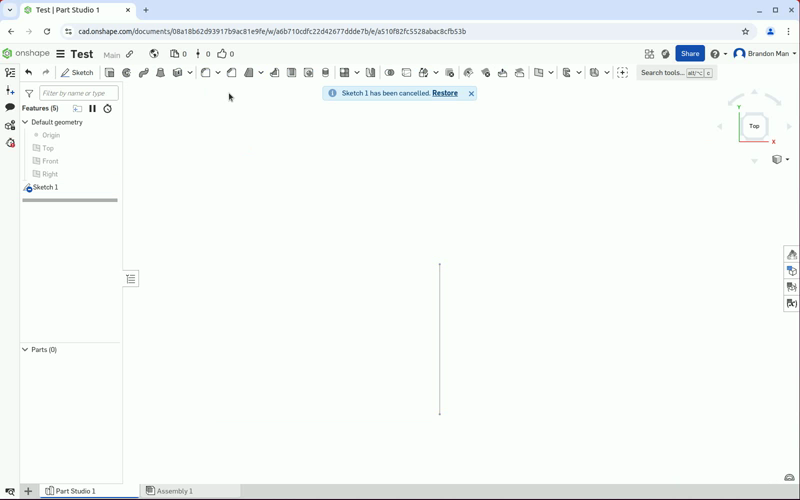
key(shift+h)
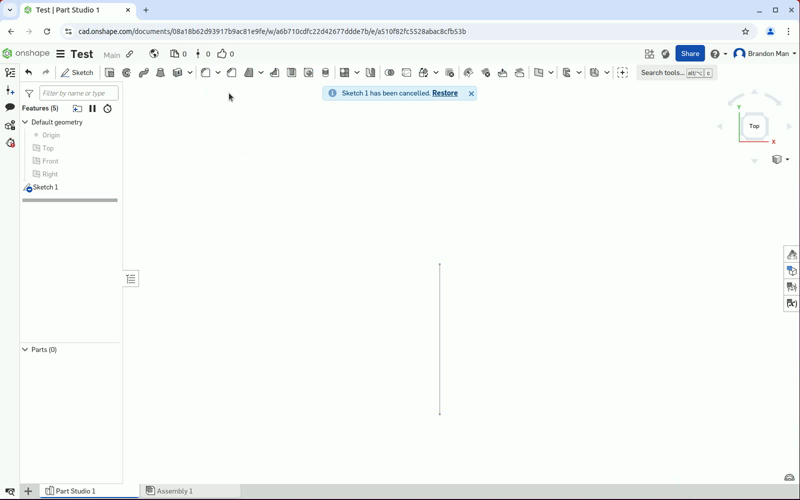
key(shift+s)
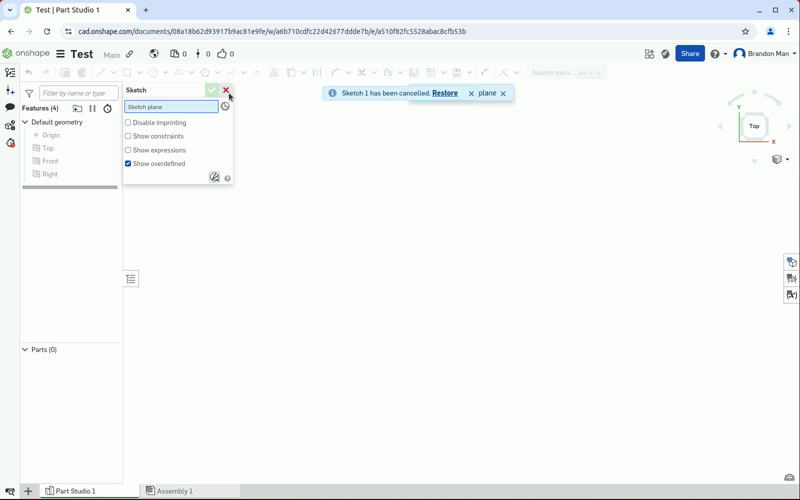
mouse_move(73, 150)
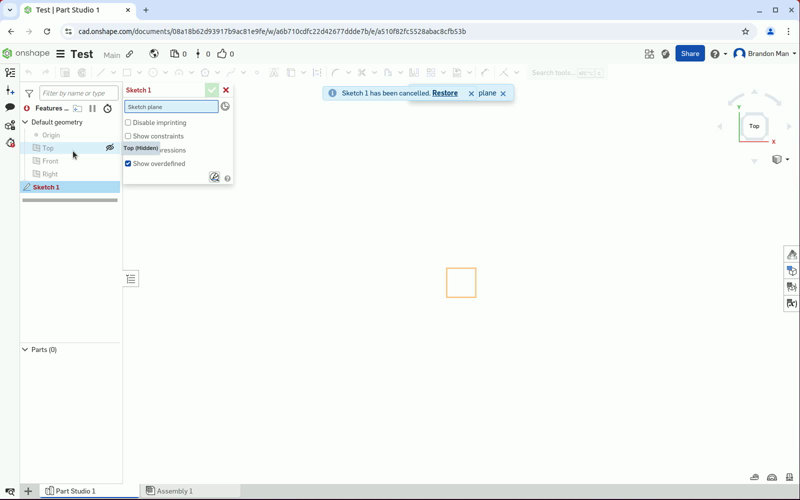
click(73, 150)
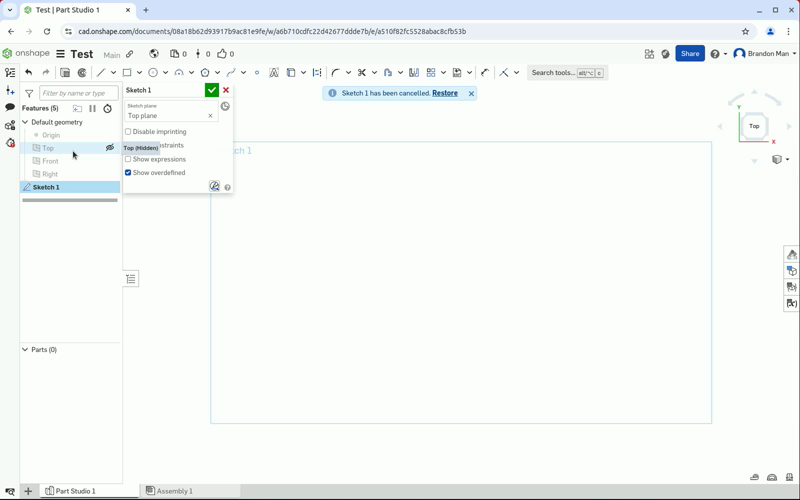
mouse_move(73, 352)
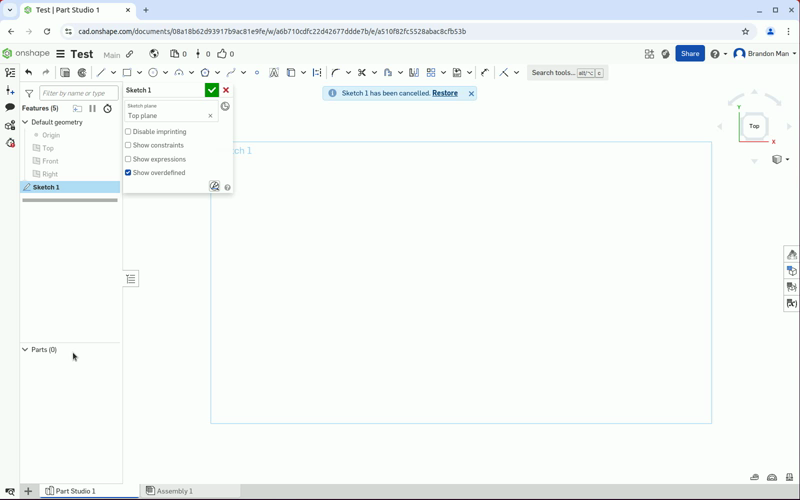
key(y)
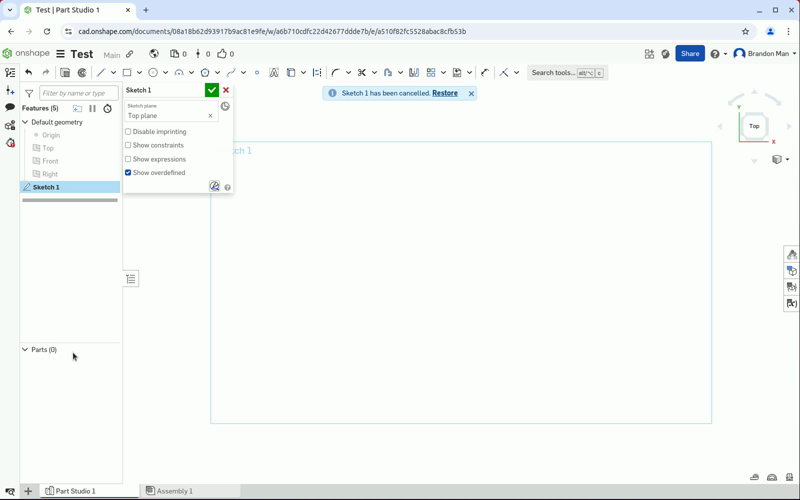
key(l)
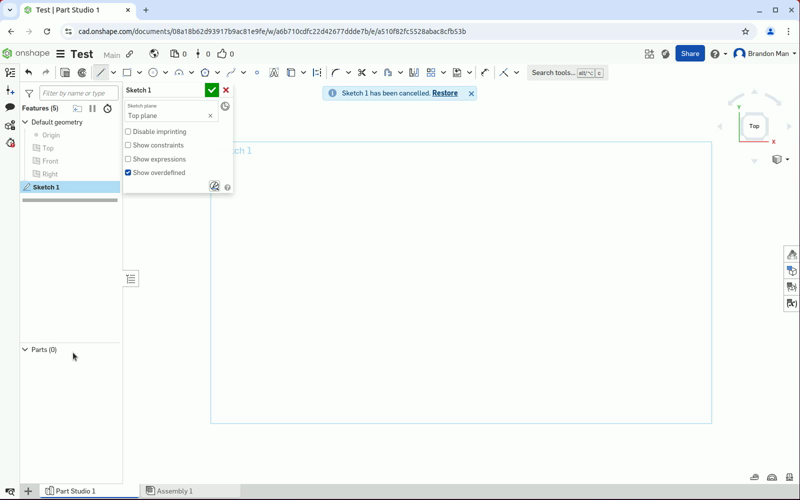
key_down(shift)
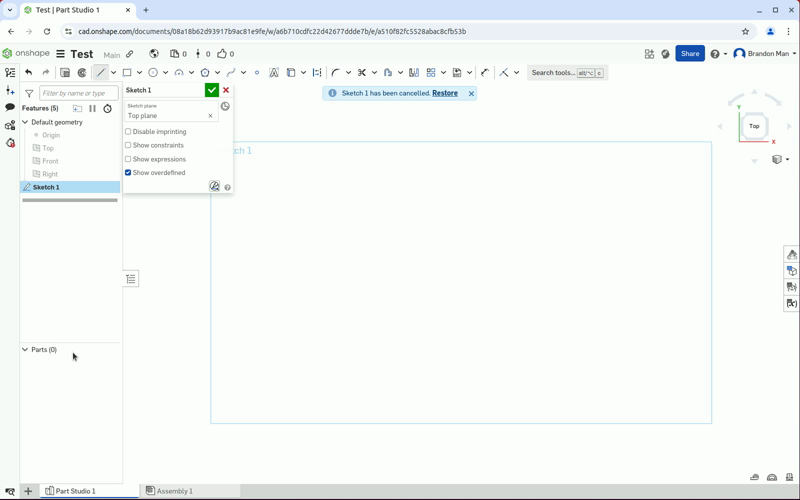
mouse_move(369, 395)
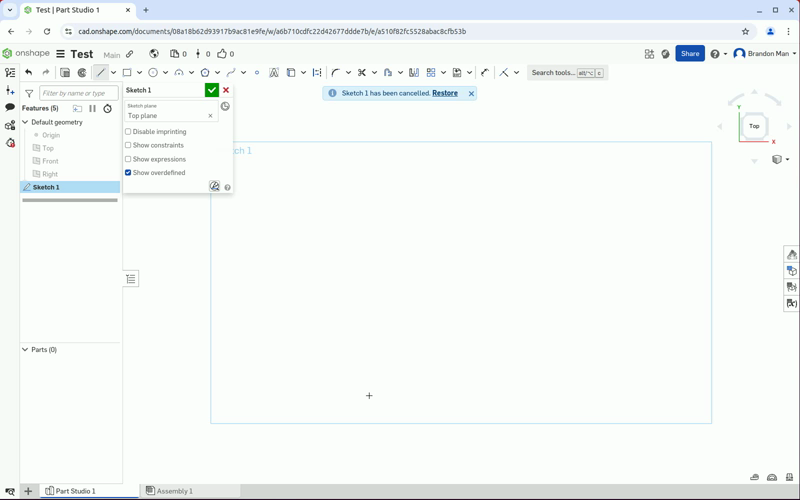
click(369, 395)
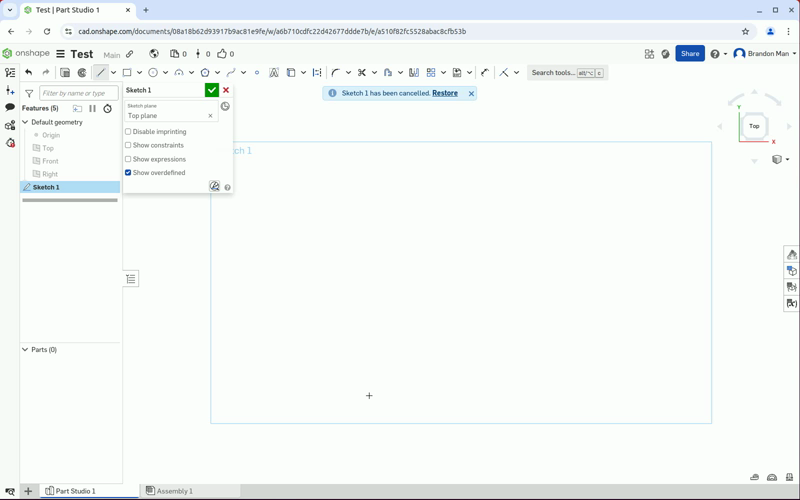
key_up(shift)
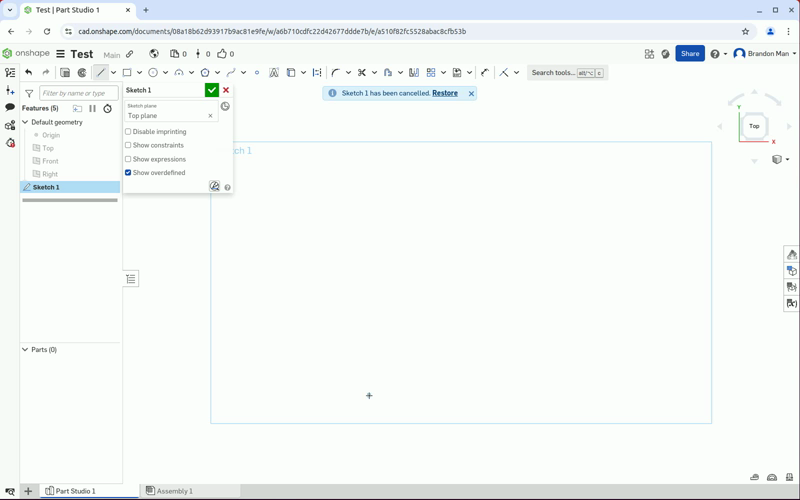
key_down(shift)
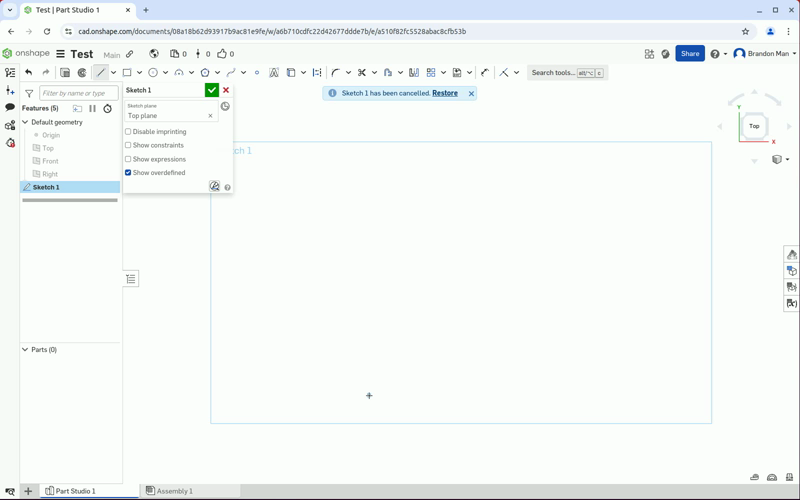
mouse_move(550, 395)
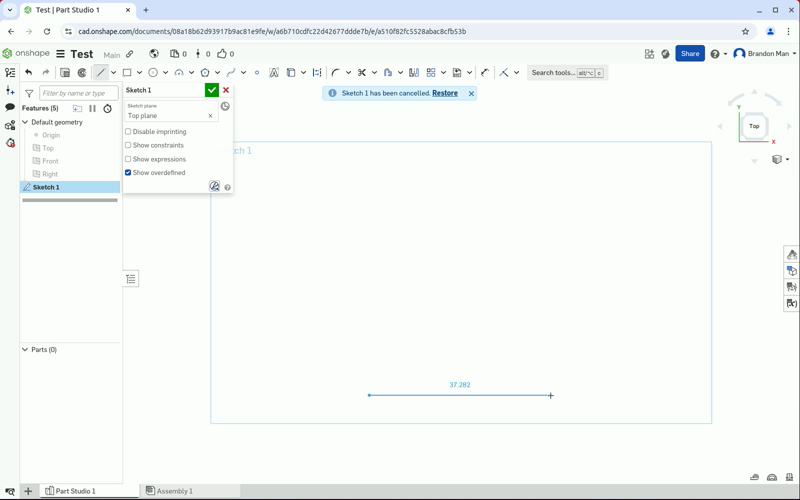
click(550, 395)
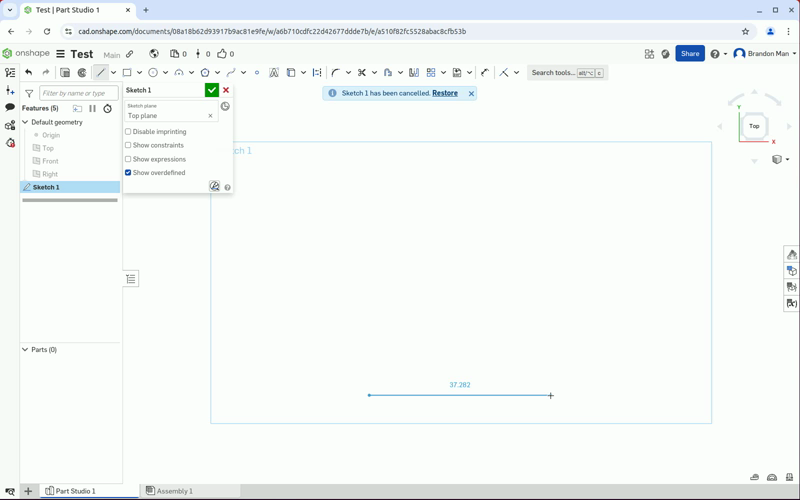
key_up(shift)
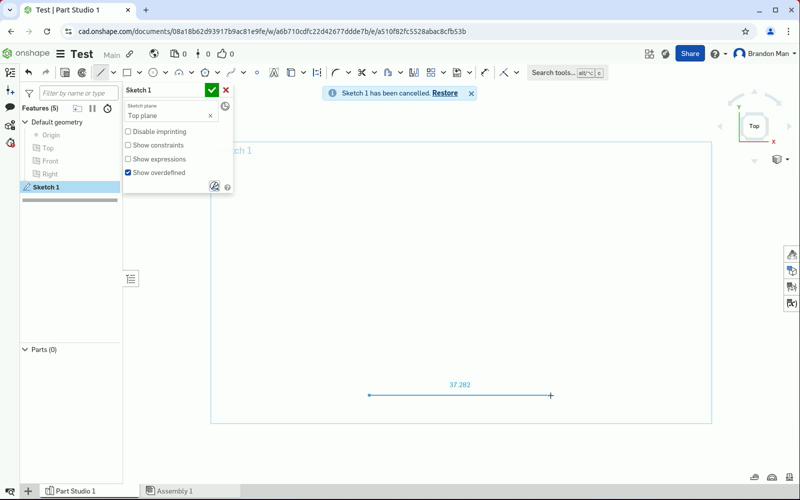
key_down(shift)
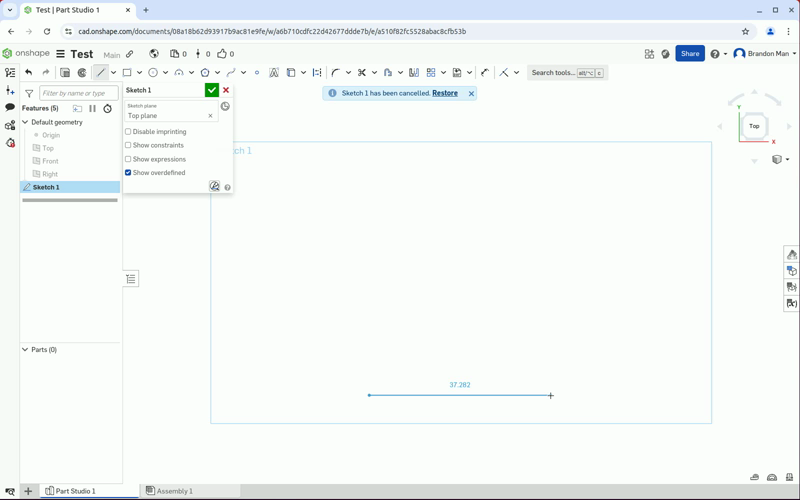
mouse_move(550, 171)
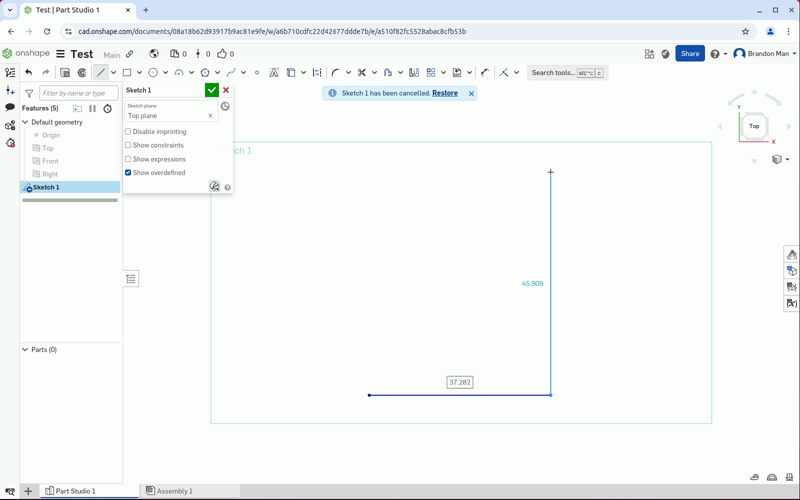
click(550, 171)
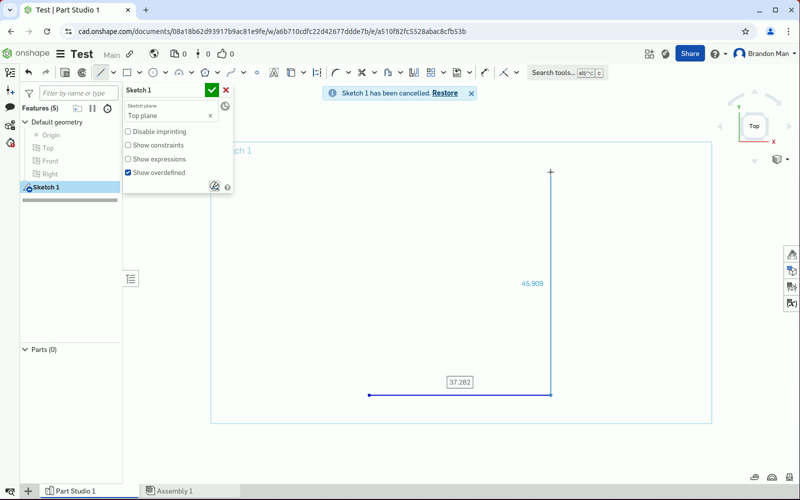
key_up(shift)
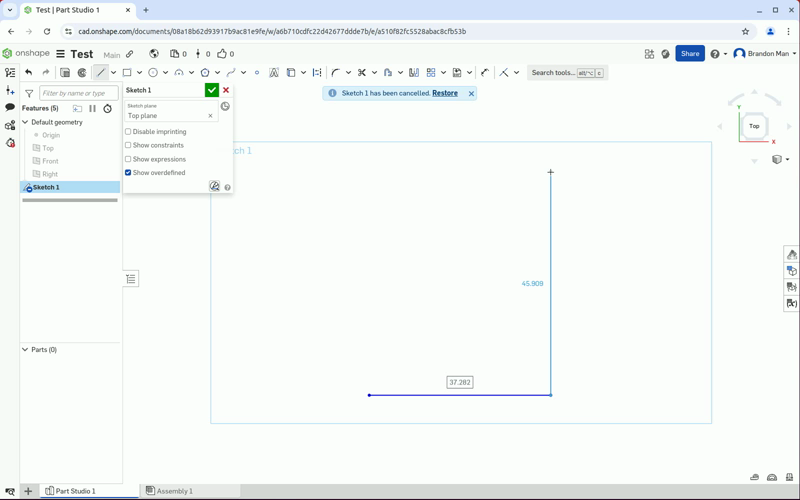
key_down(shift)
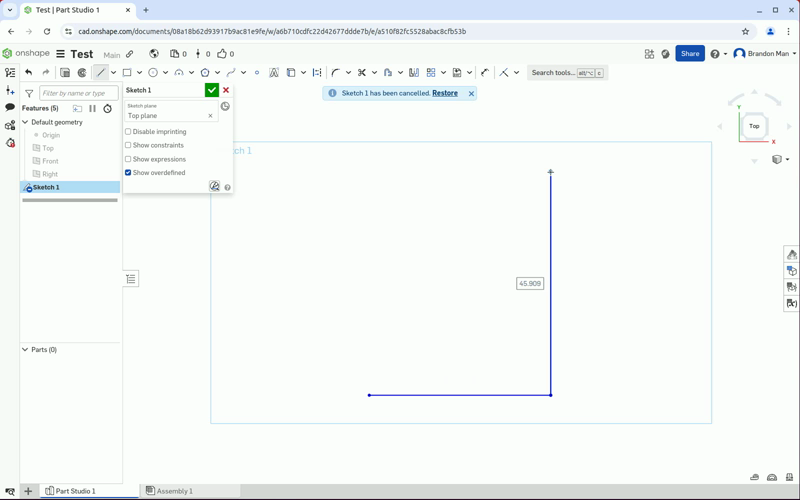
mouse_move(369, 171)
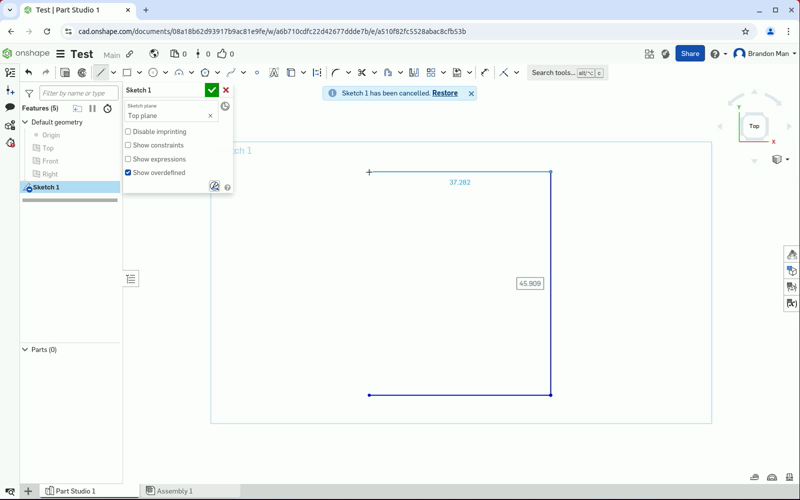
click(369, 171)
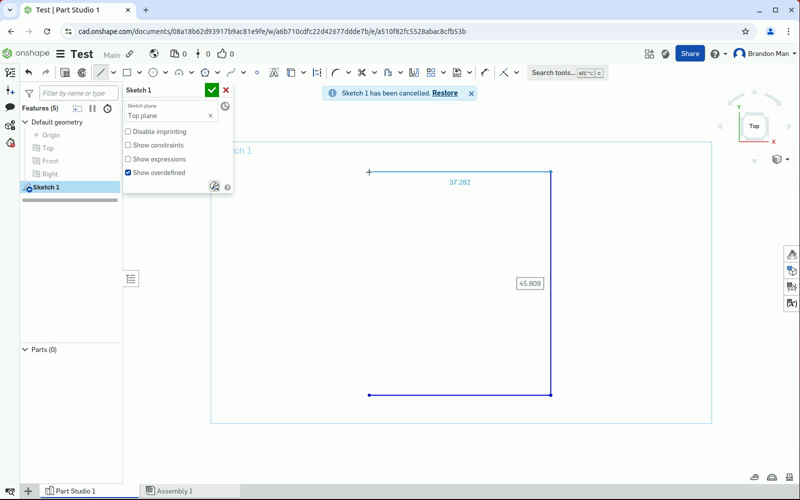
key_up(shift)
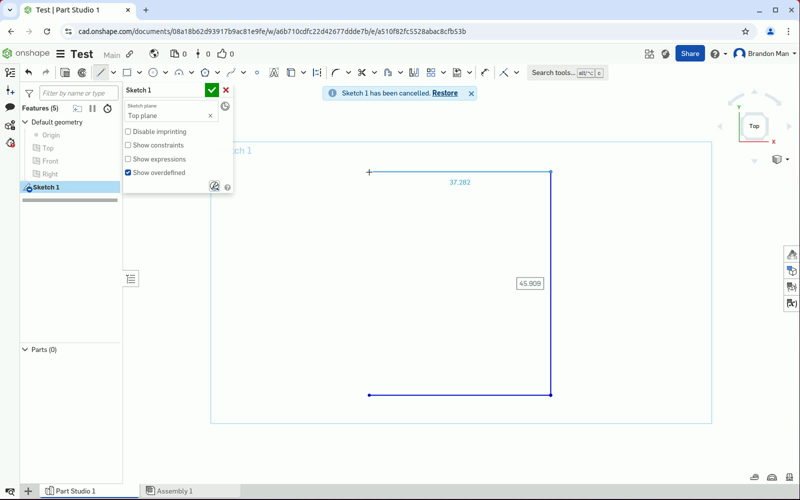
key_down(shift)
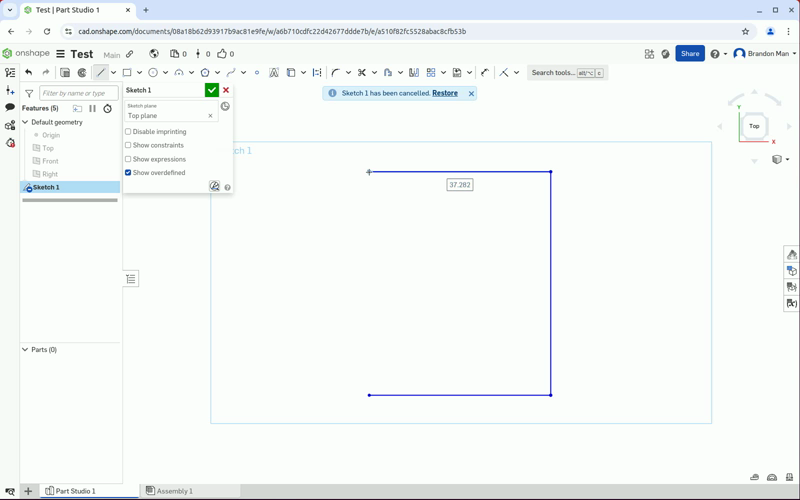
mouse_move(369, 395)
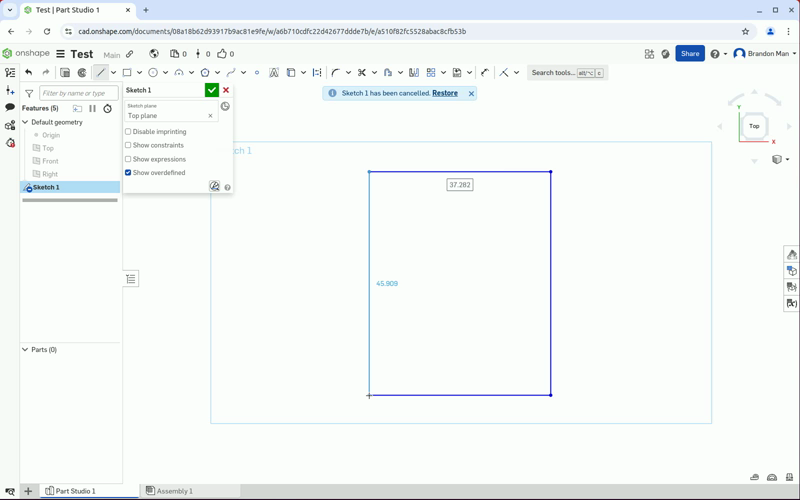
key_up(shift)
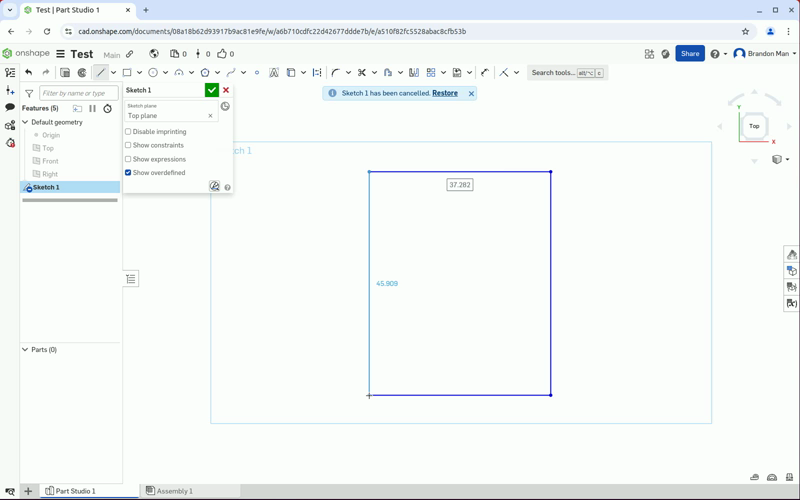
click(369, 395)
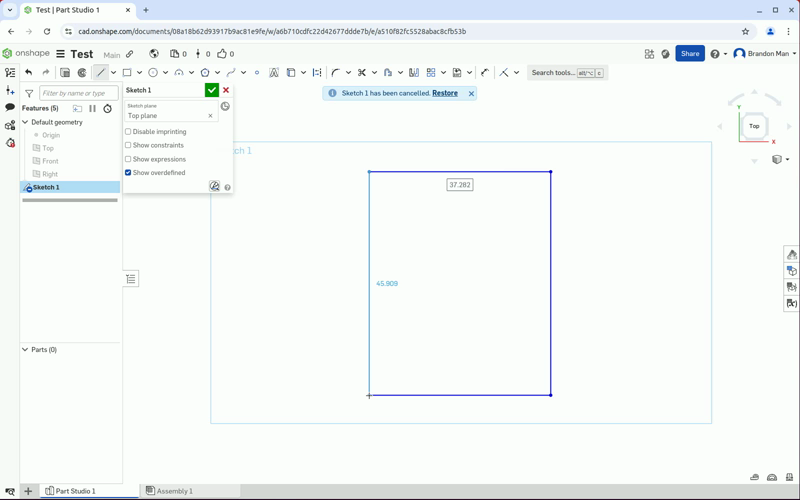
key(esc)
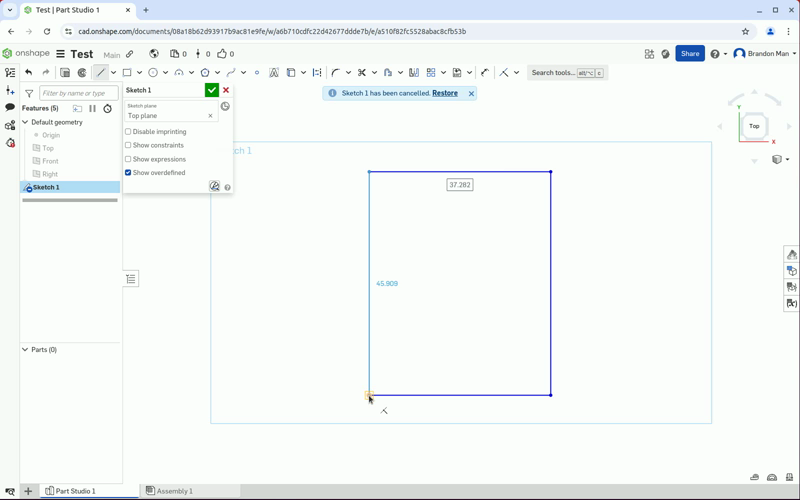
mouse_move(409, 213)
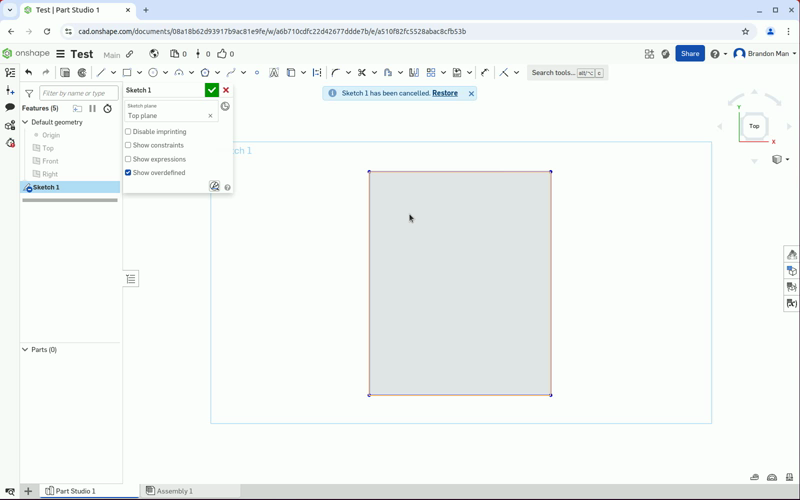
click(409, 213)
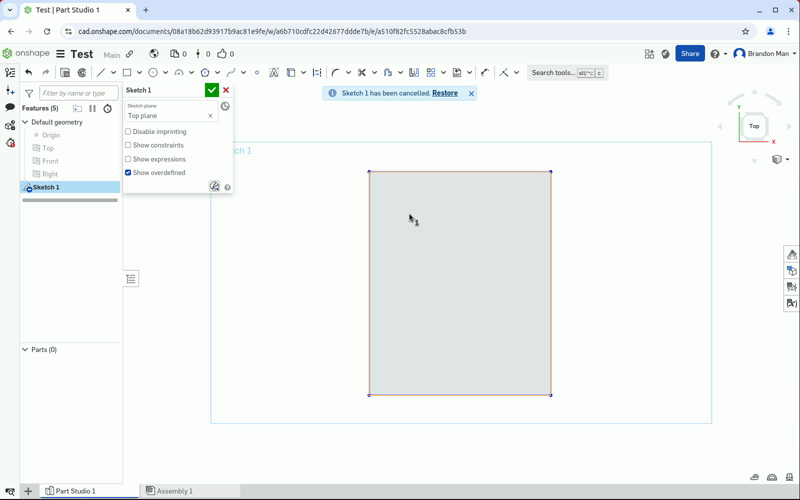
mouse_move(73, 352)
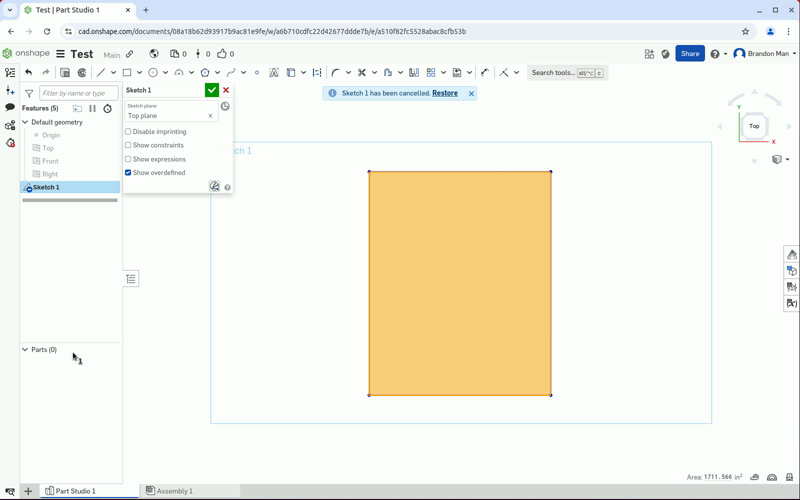
key(shift+y)
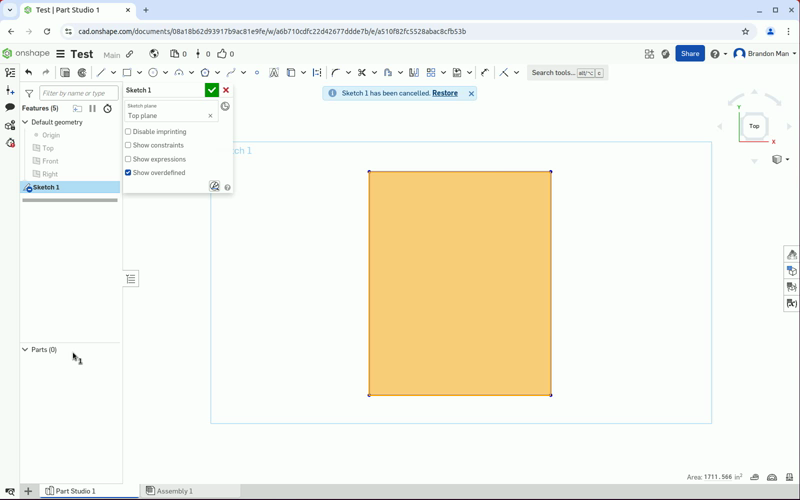
key(shift+e)
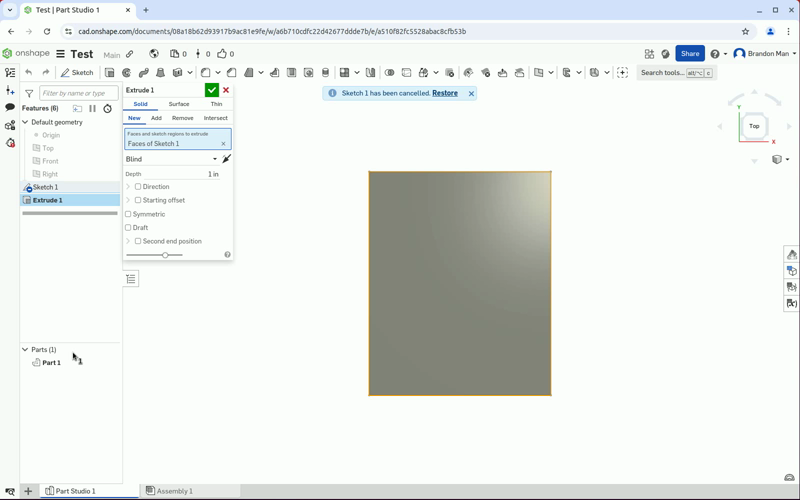
mouse_move(143, 106)
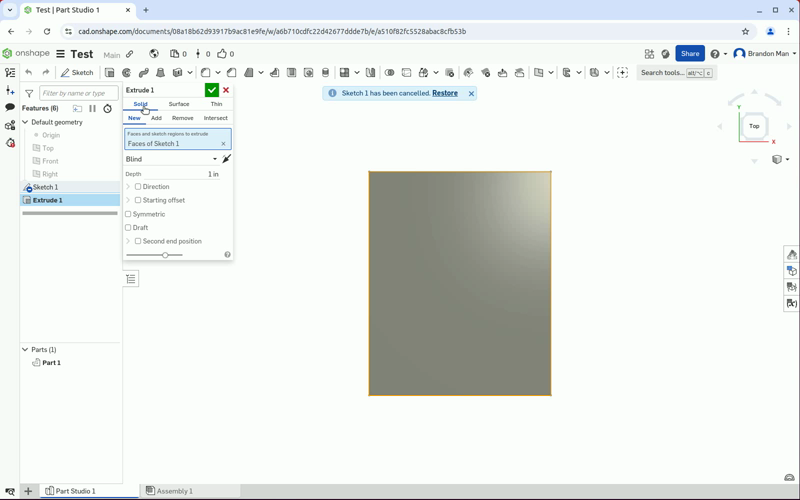
click(143, 106)
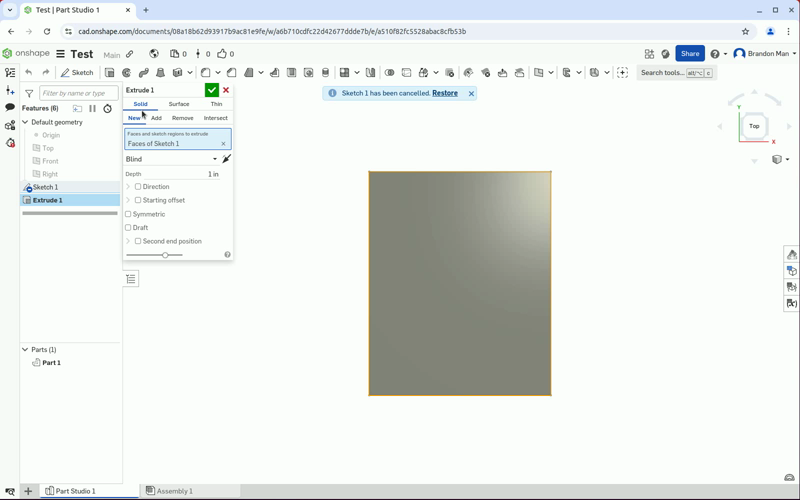
mouse_move(137, 120)
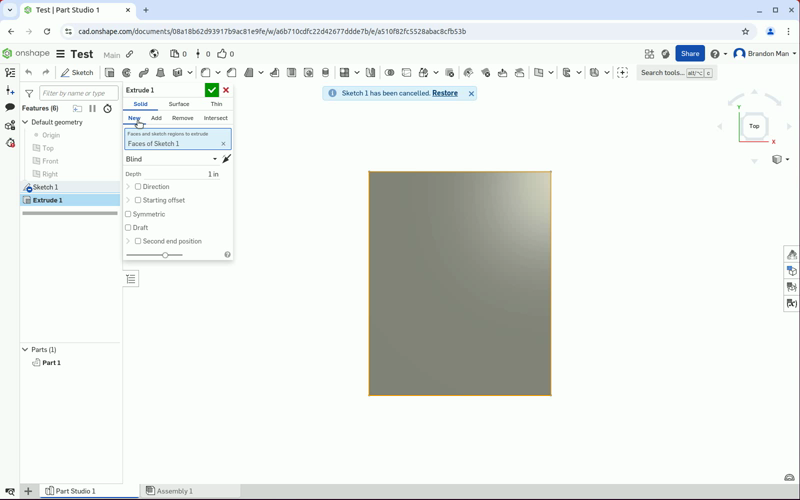
click(137, 120)
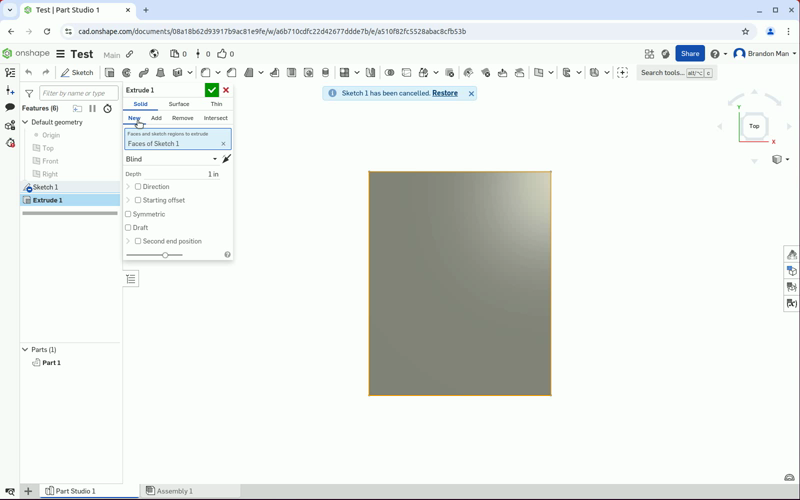
key(tab, 4)
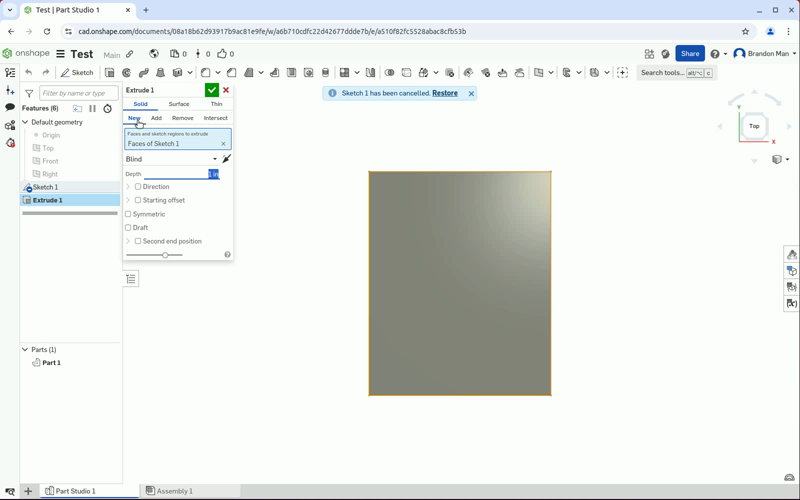
text(2.166)
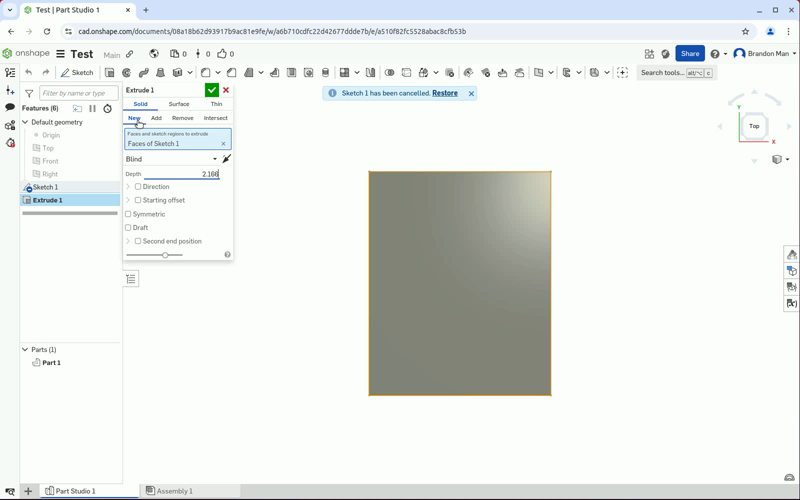
key(enter)
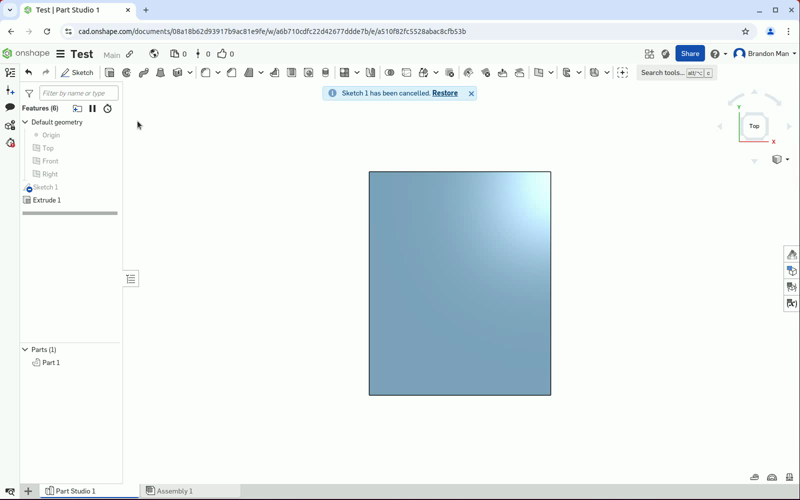
key(shift+h)
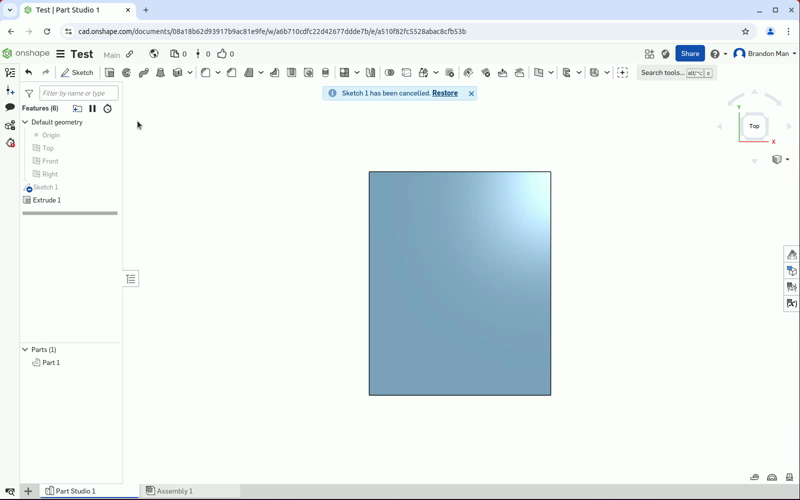
key(shift+h)
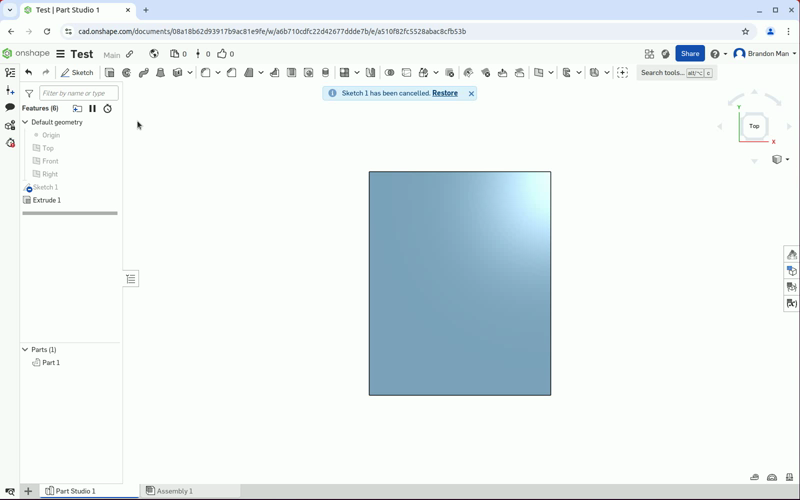
mouse_move(73, 189)
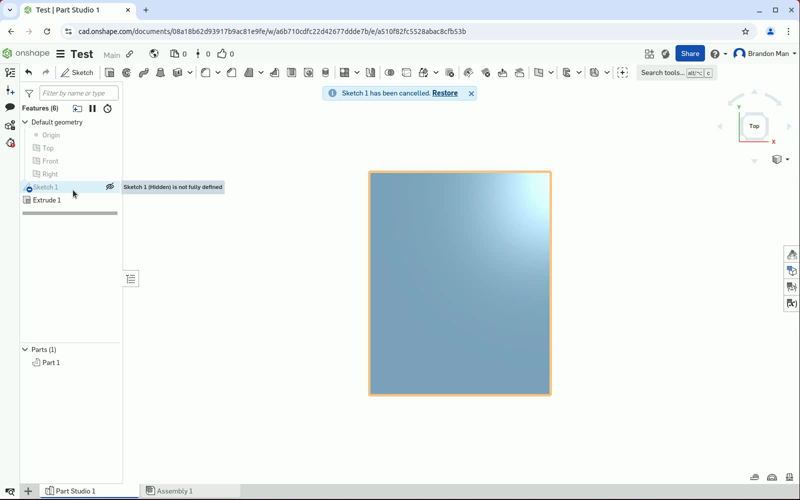
click(73, 189)
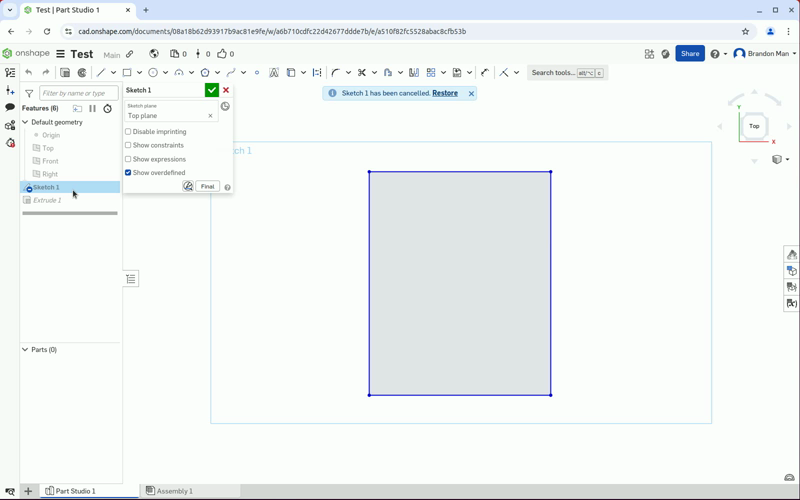
mouse_move(229, 92)
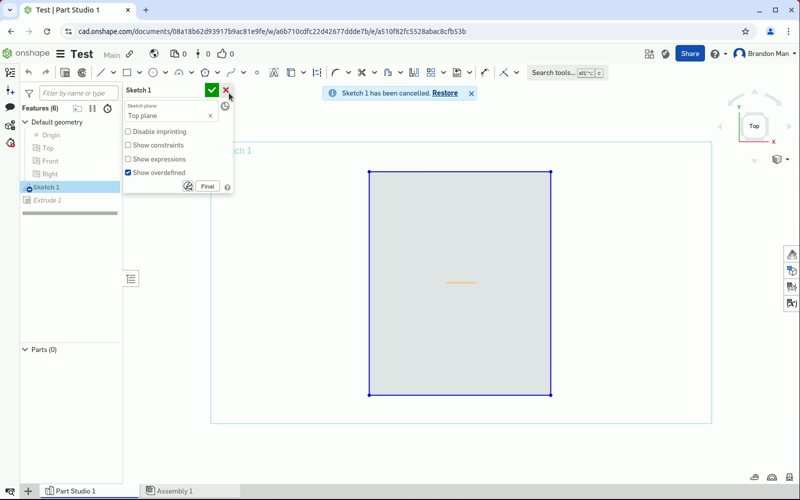
click(229, 92)
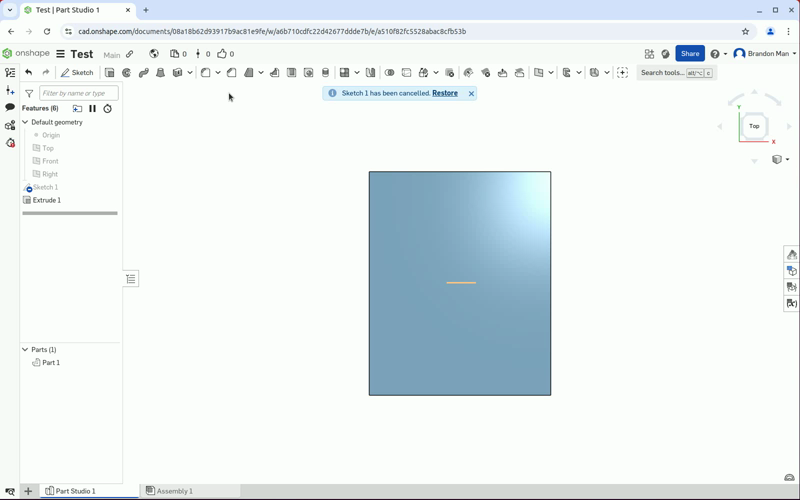
mouse_move(541, 75)
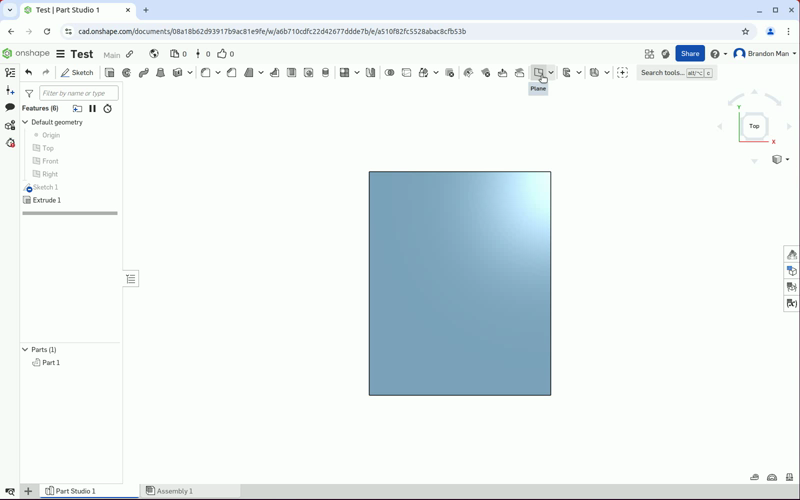
click(541, 75)
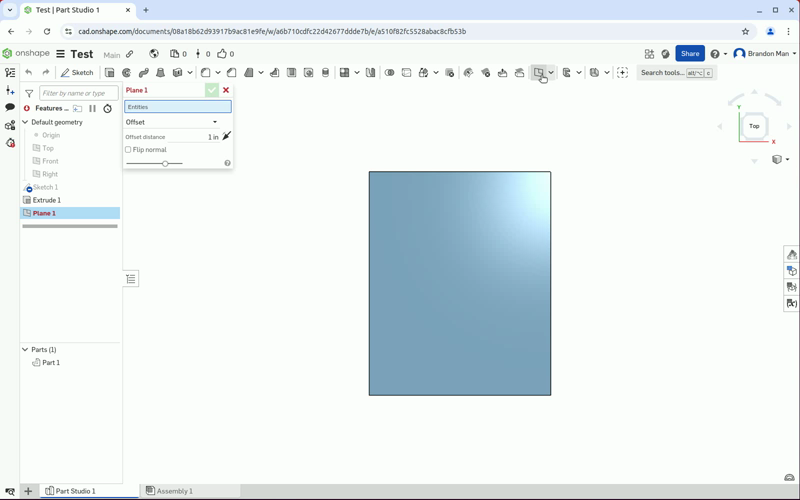
mouse_move(73, 150)
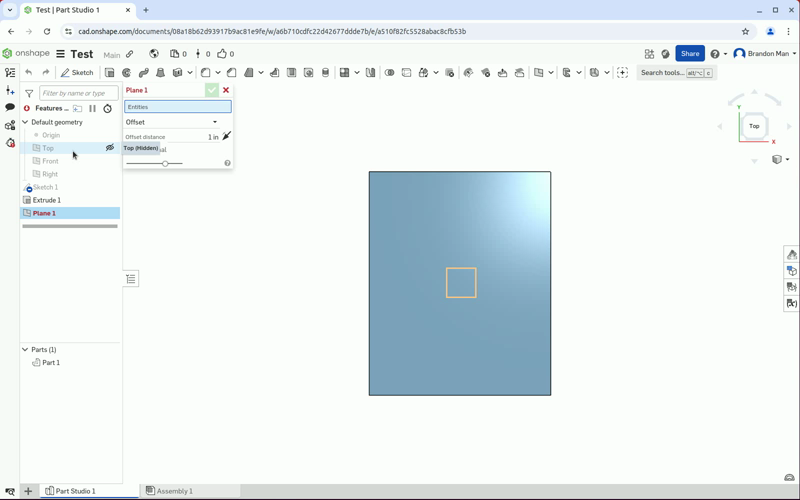
click(73, 150)
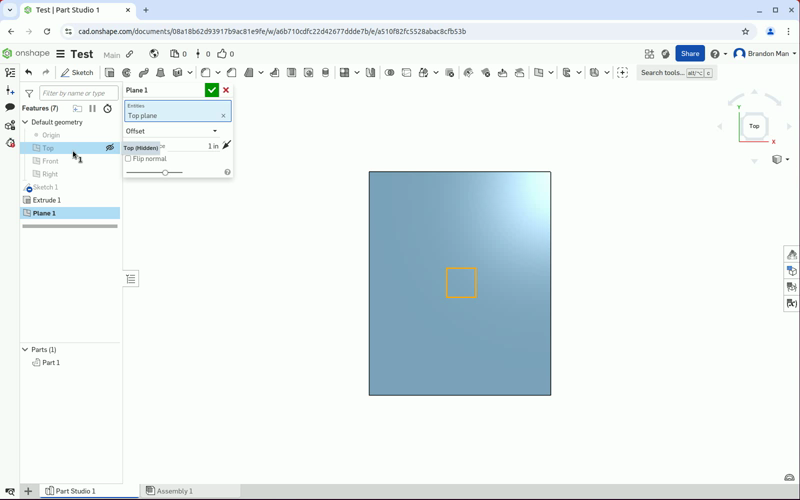
key(tab, 2)
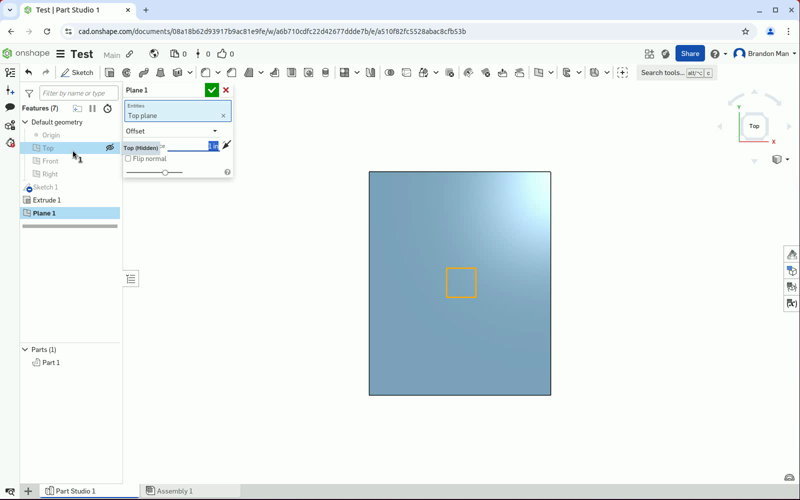
text(2.157)
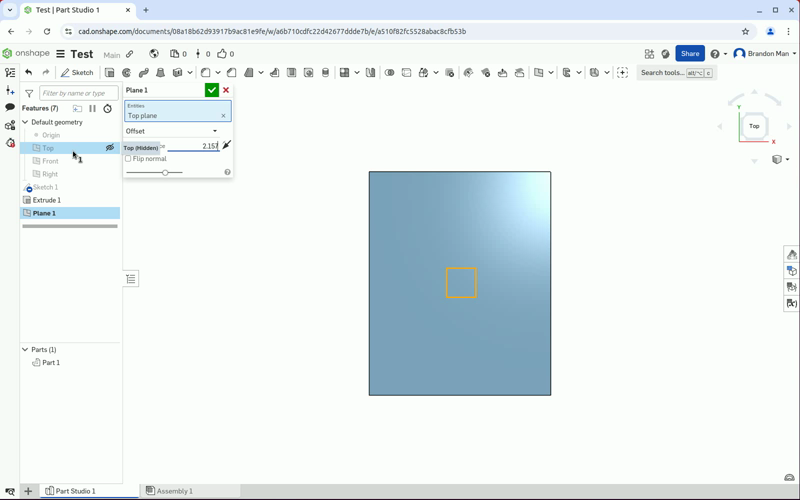
key(enter, 2)
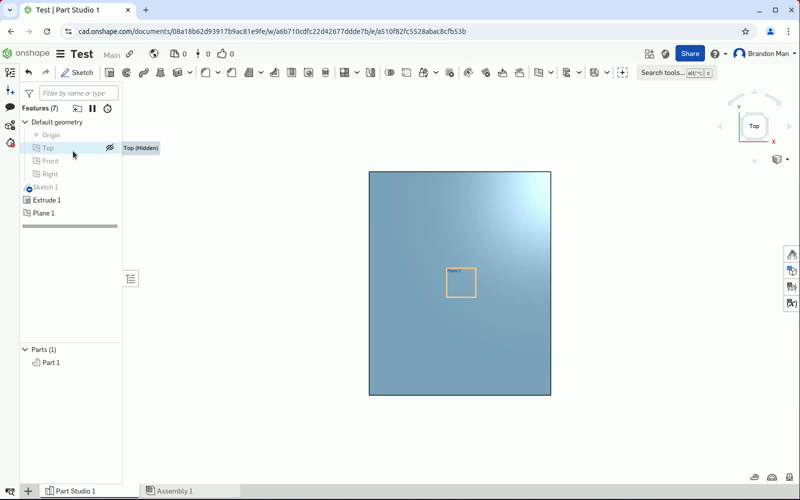
key(shift+s)
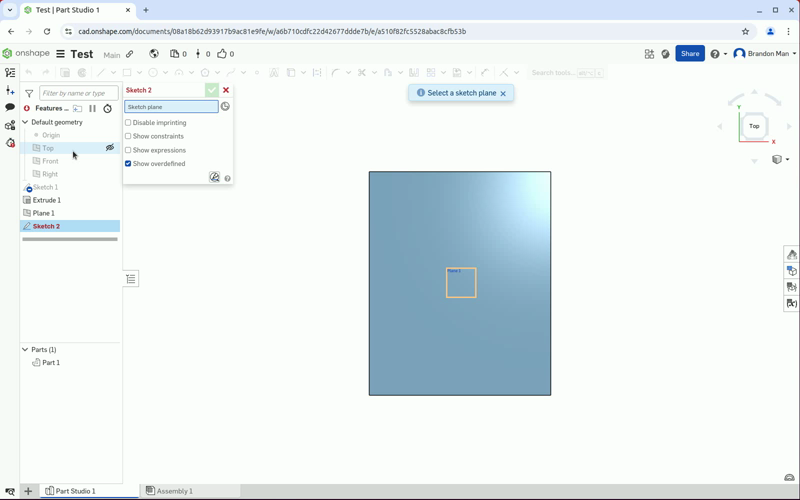
mouse_move(73, 215)
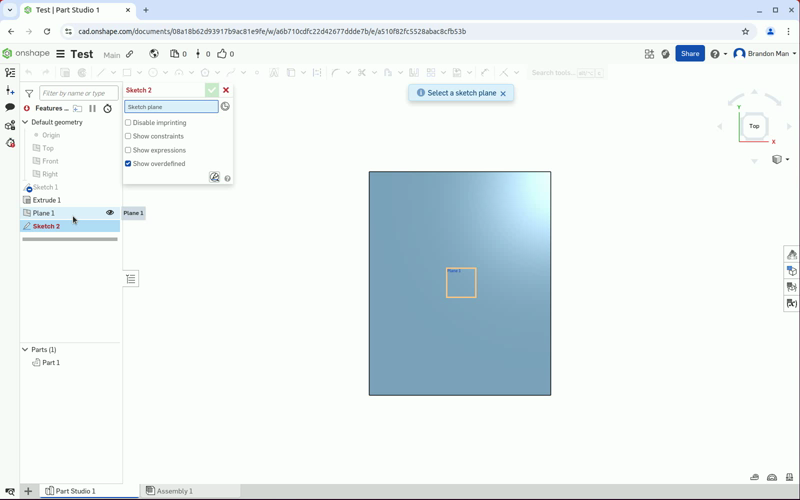
click(73, 215)
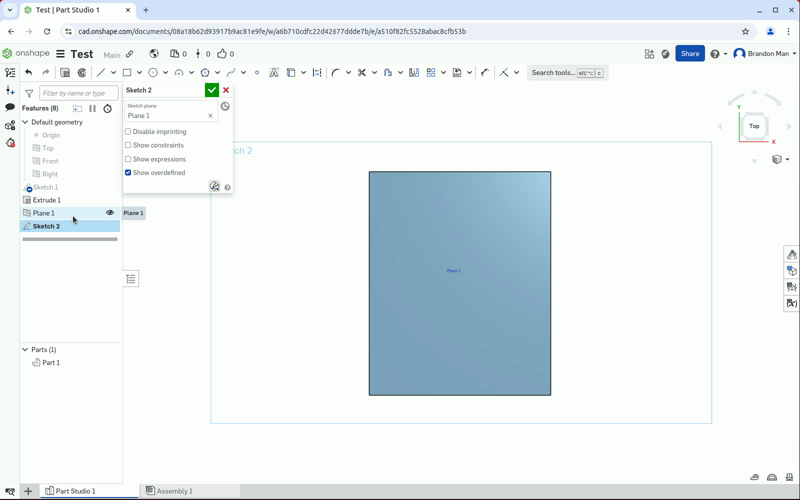
mouse_move(73, 352)
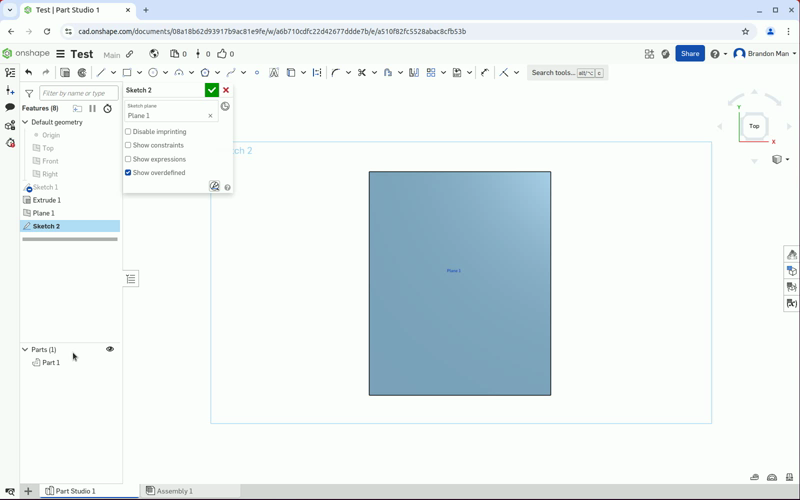
key(y)
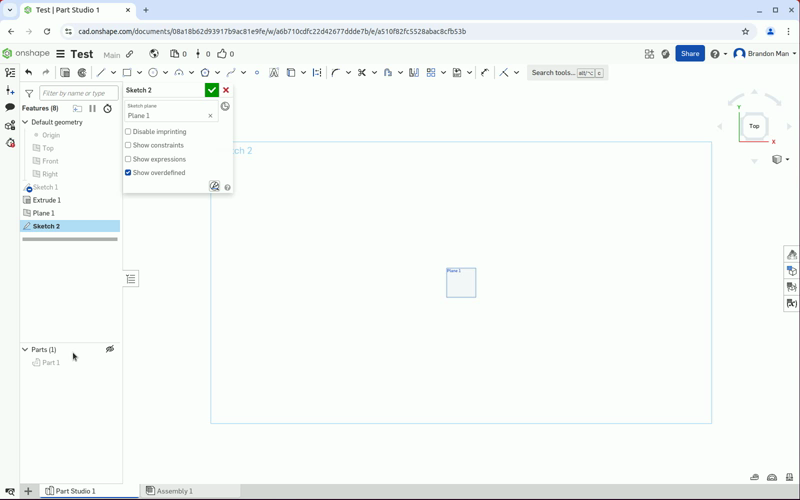
key(c)
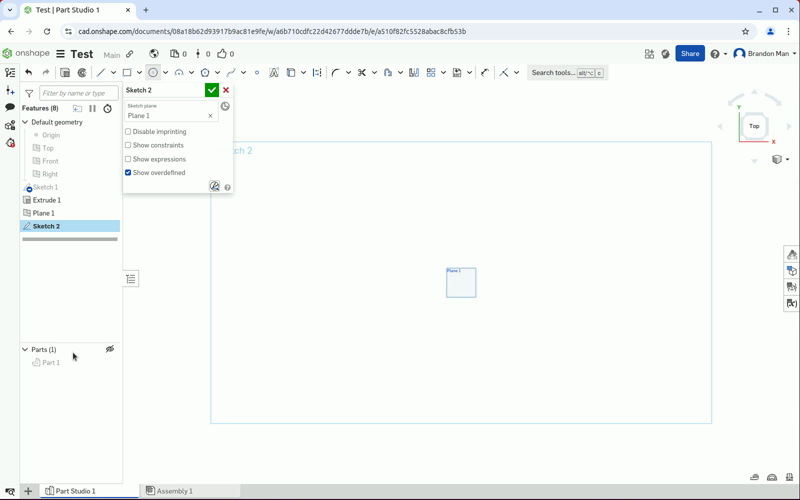
key_down(shift)
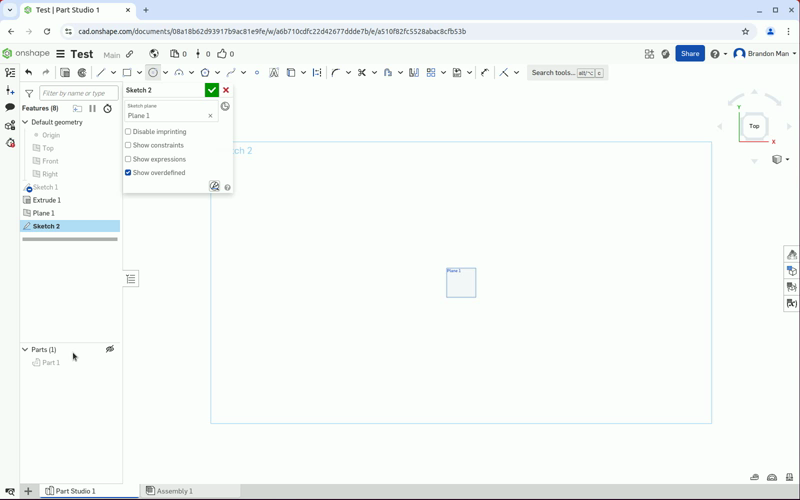
mouse_move(461, 282)
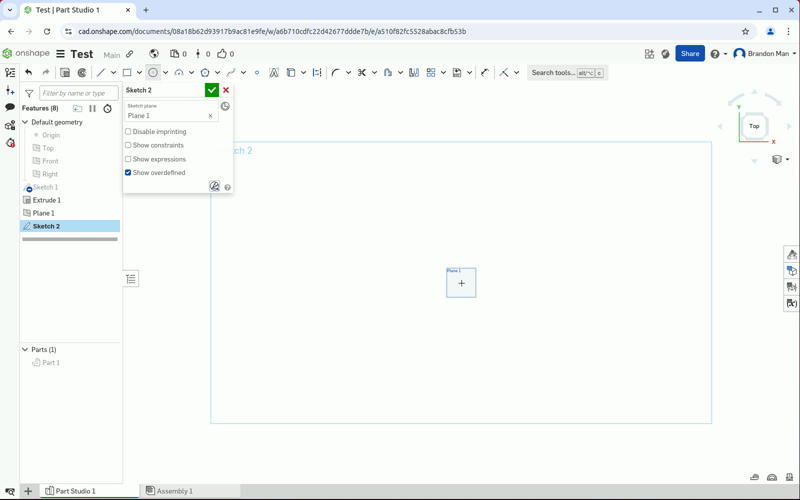
click(461, 282)
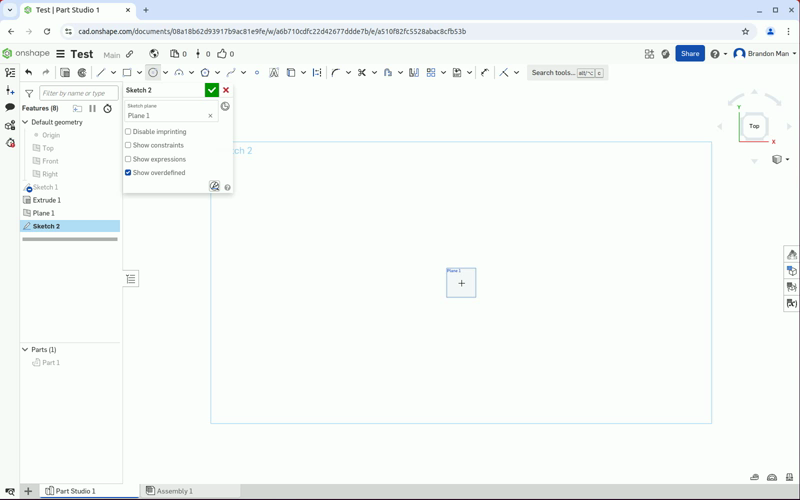
key_up(shift)
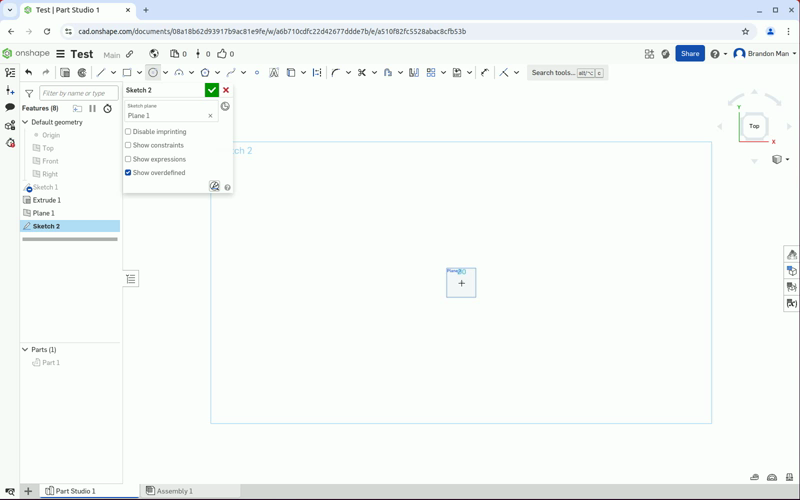
mouse_move(489, 282)
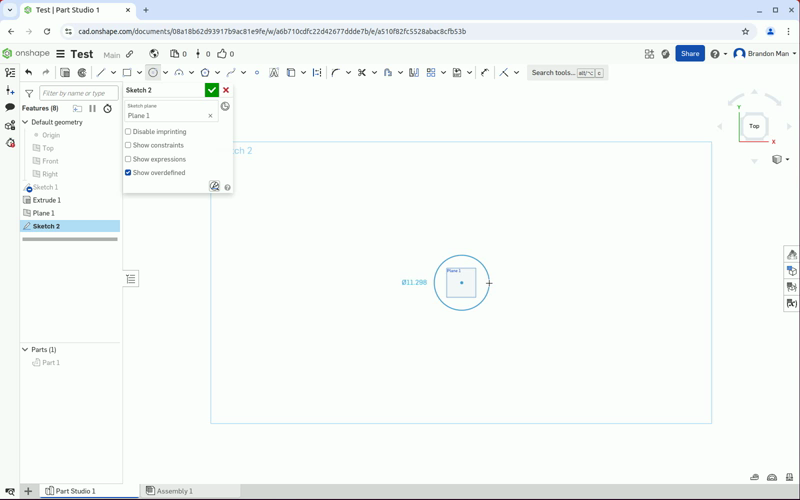
click(489, 282)
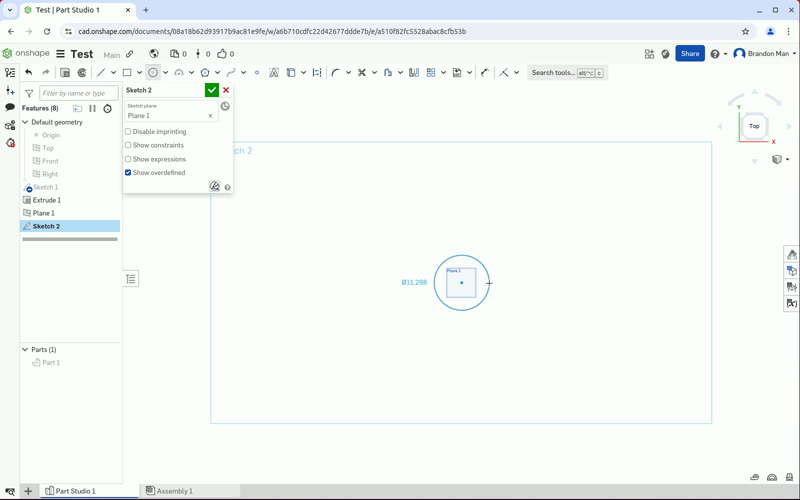
key(esc)
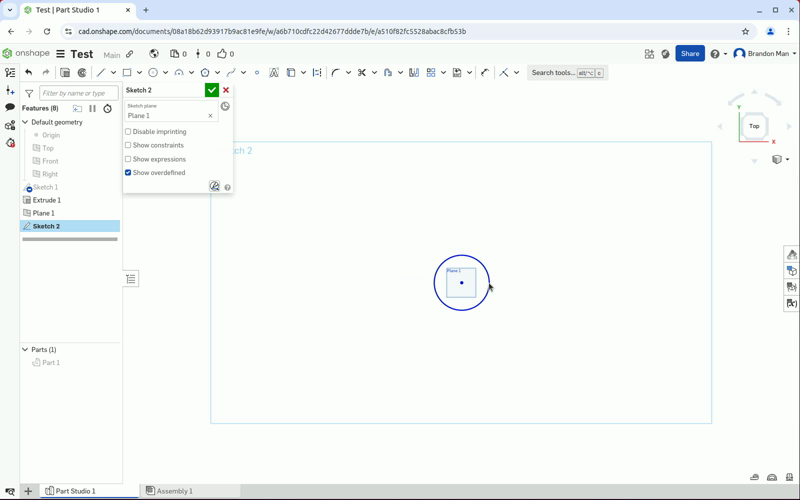
mouse_move(460, 276)
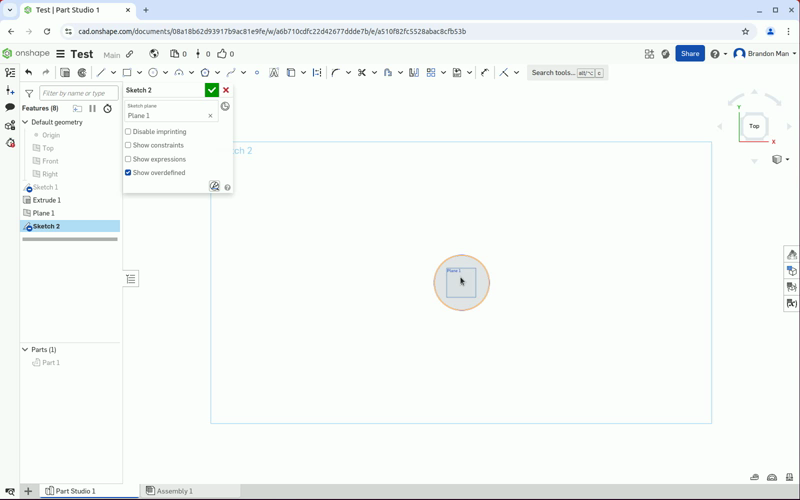
click(460, 276)
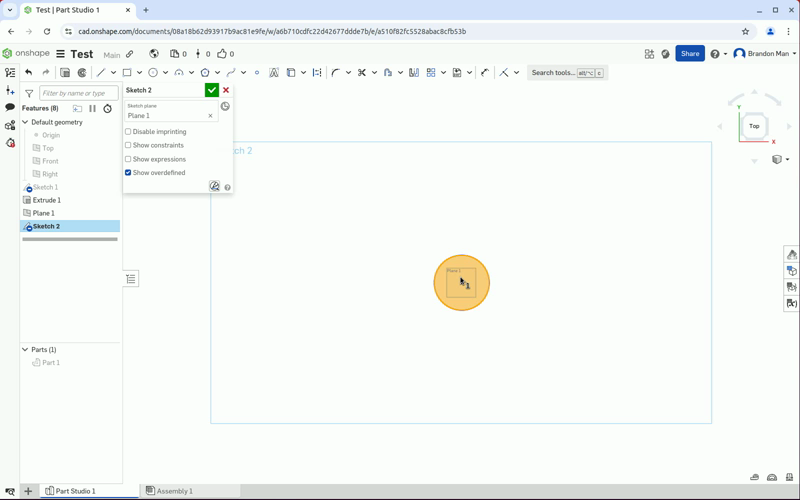
mouse_move(73, 352)
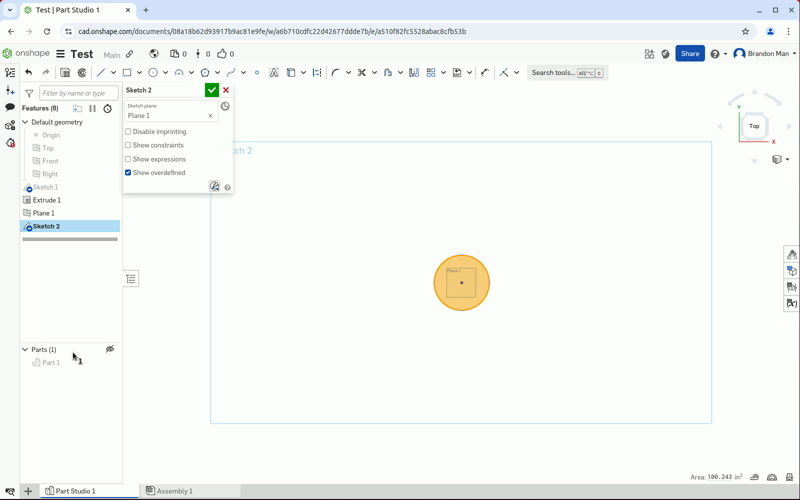
key(shift+y)
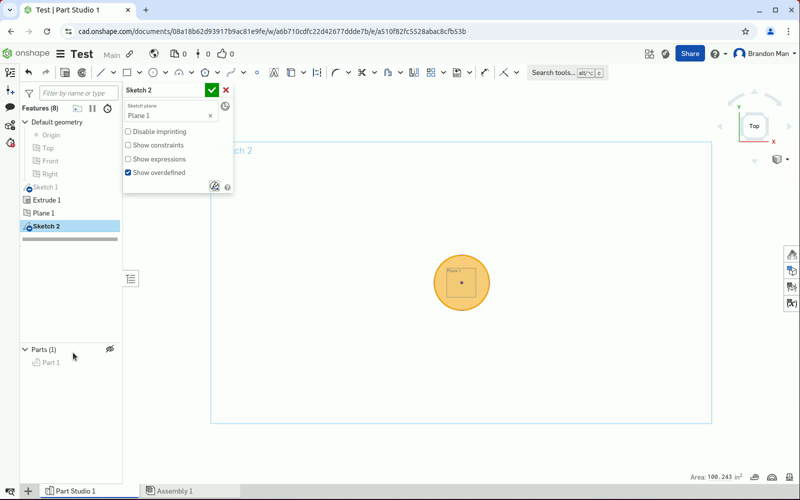
key(shift+e)
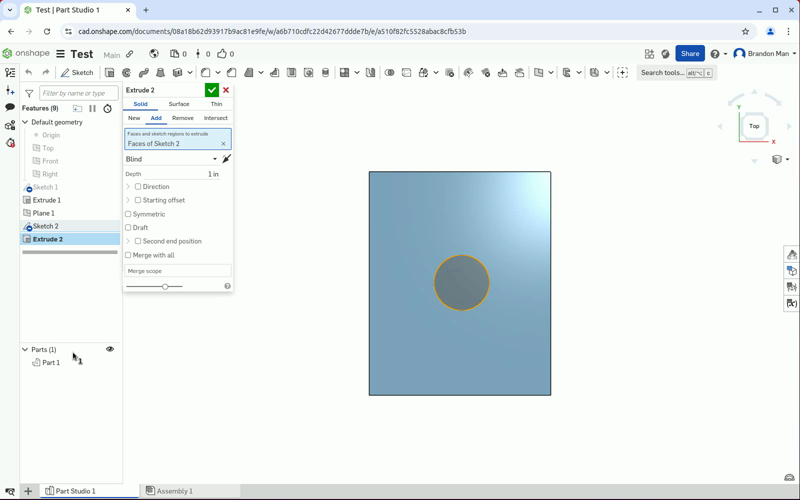
mouse_move(143, 106)
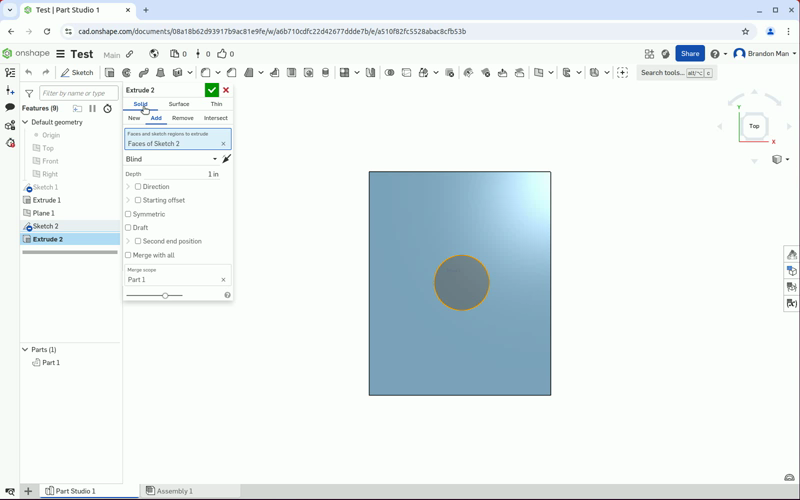
click(143, 106)
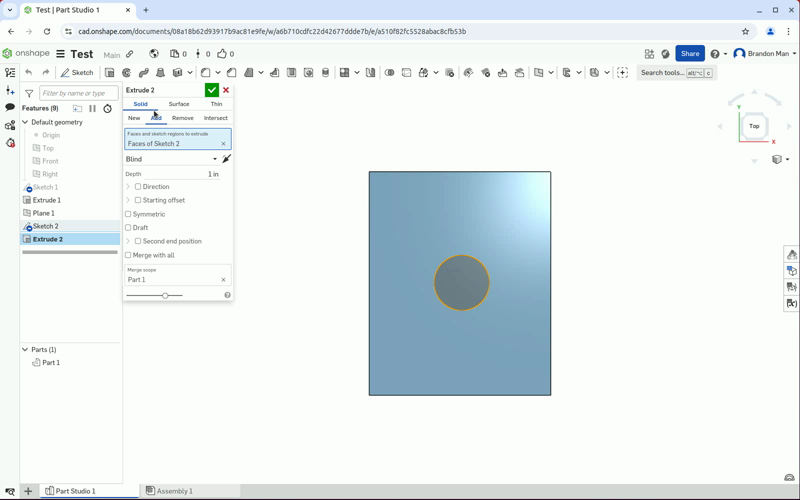
mouse_move(186, 120)
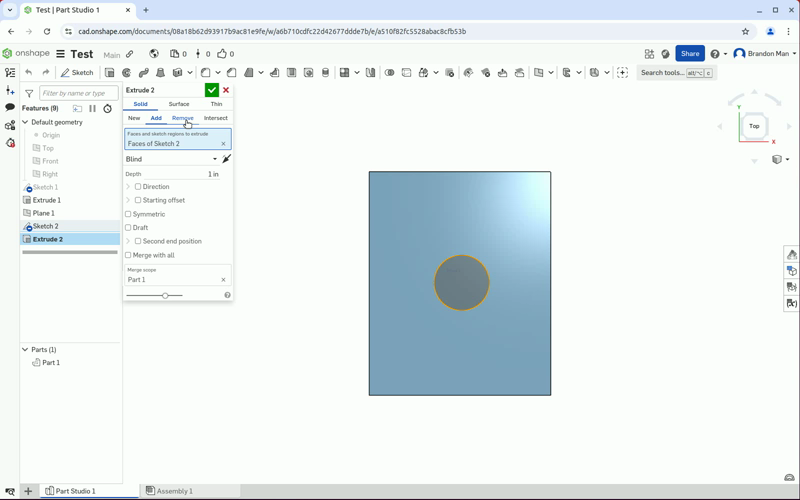
click(186, 120)
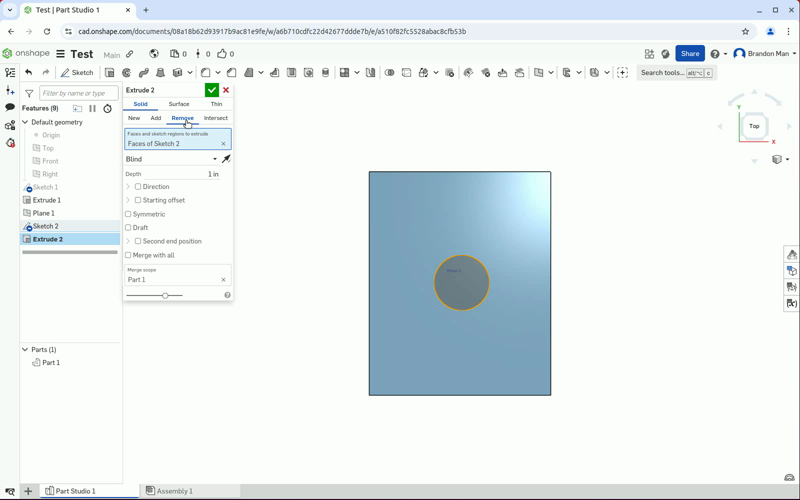
key(tab, 4)
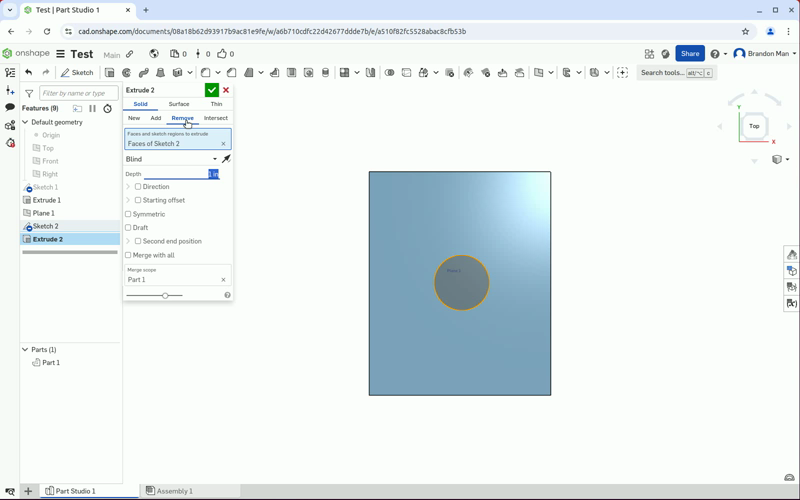
text(2.166)
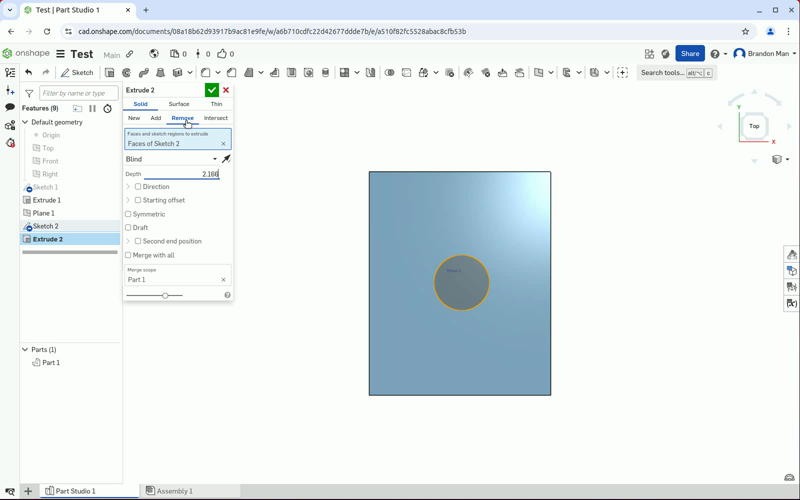
key(tab, 6)
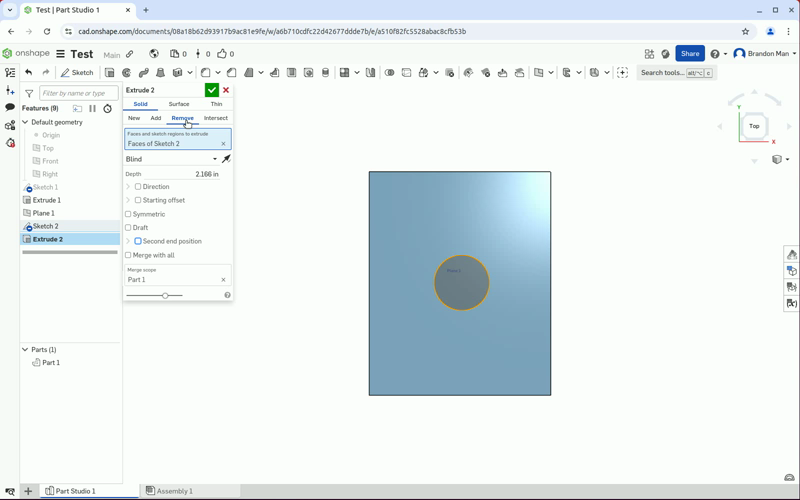
key(space)
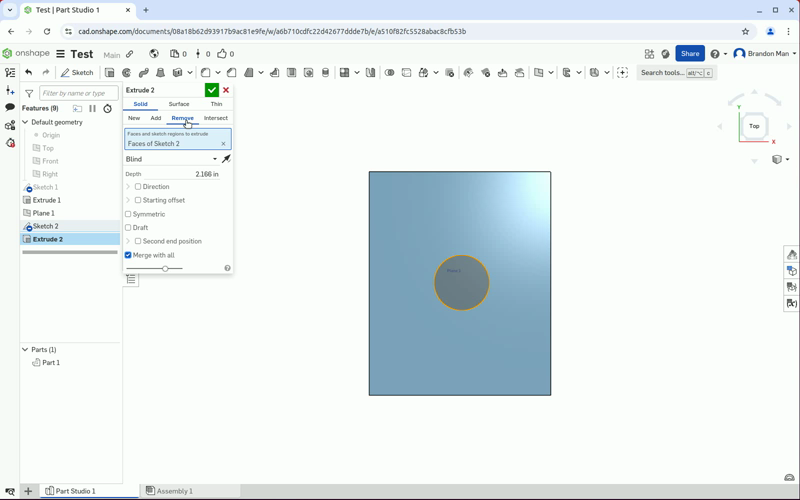
key(enter)
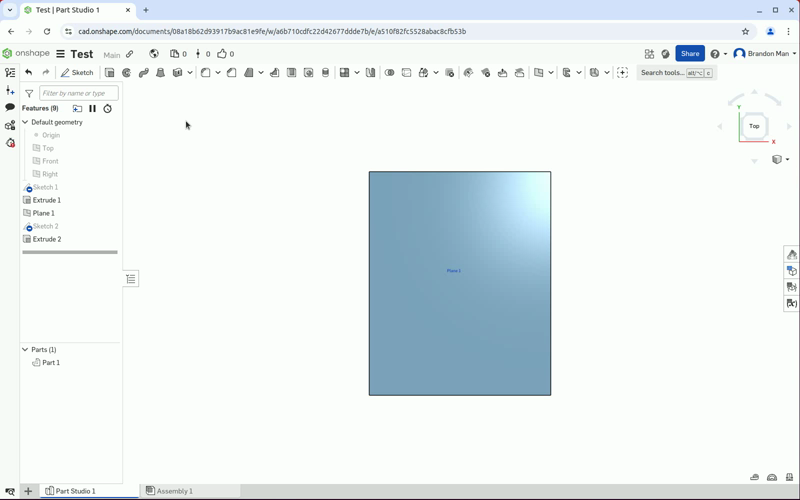
key(shift+h)
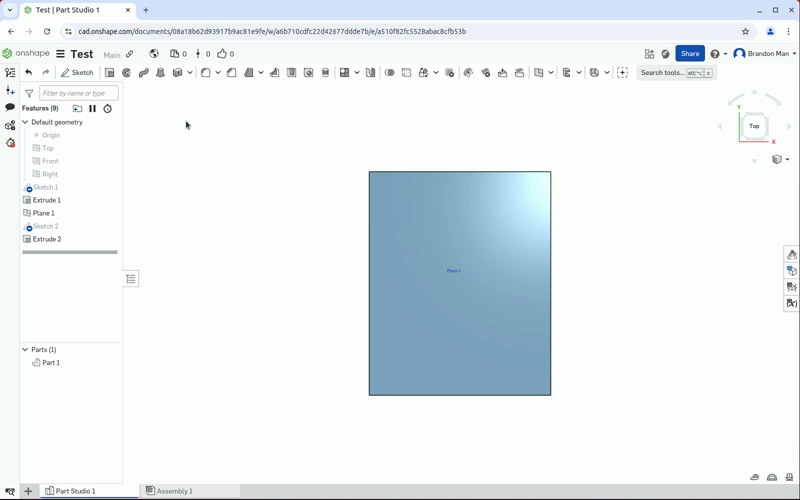
key(shift+h)
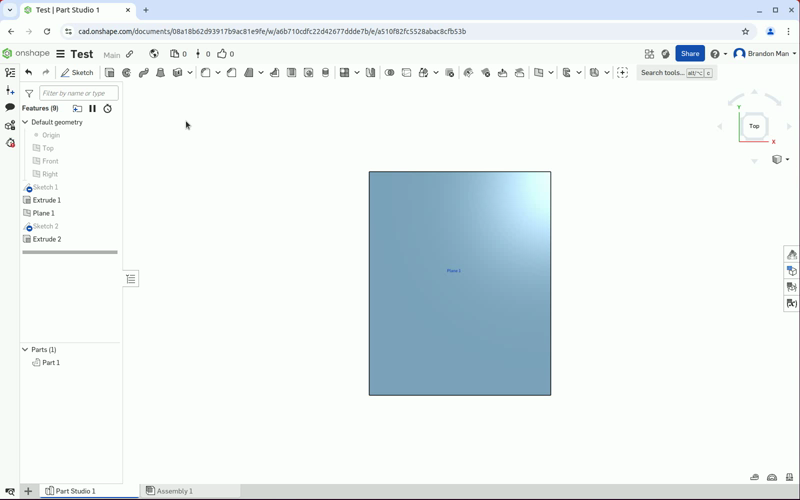
key(shift+7)
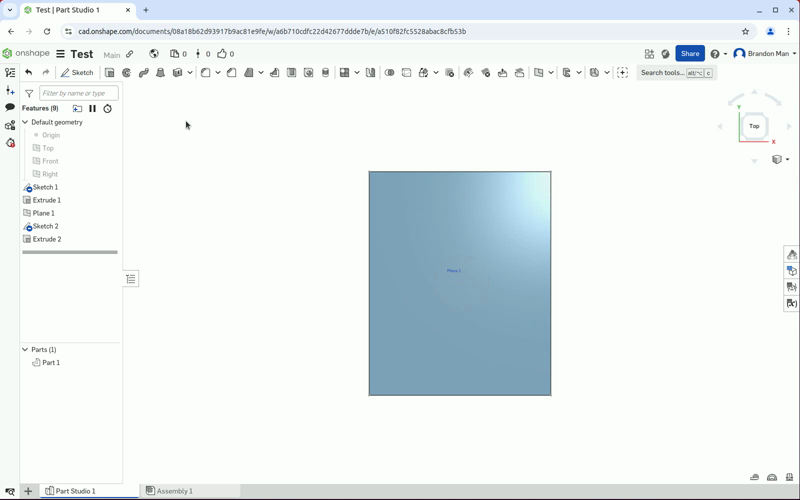
key(up, 3)
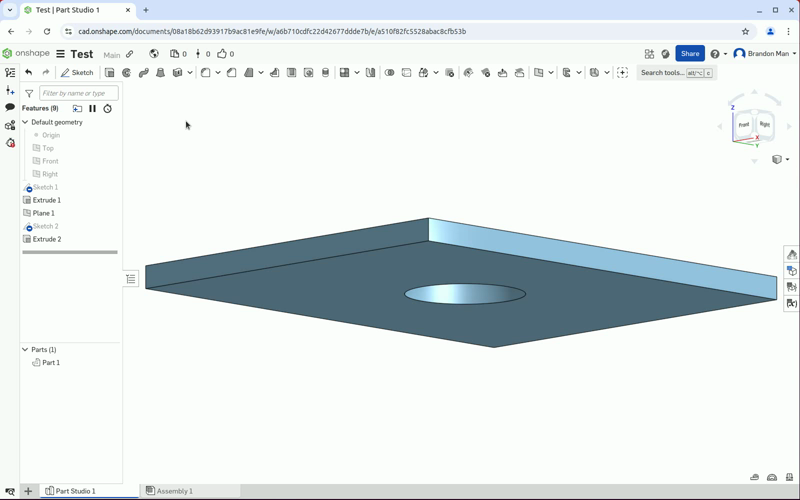
key(left, 3)
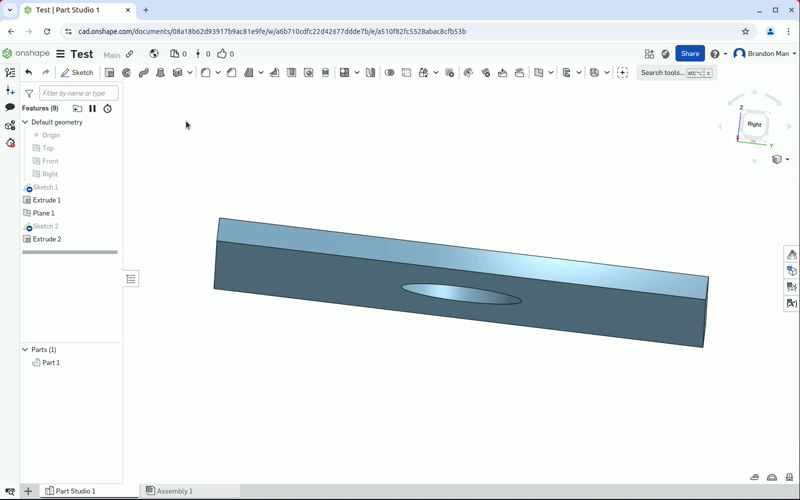
key(right, 3)
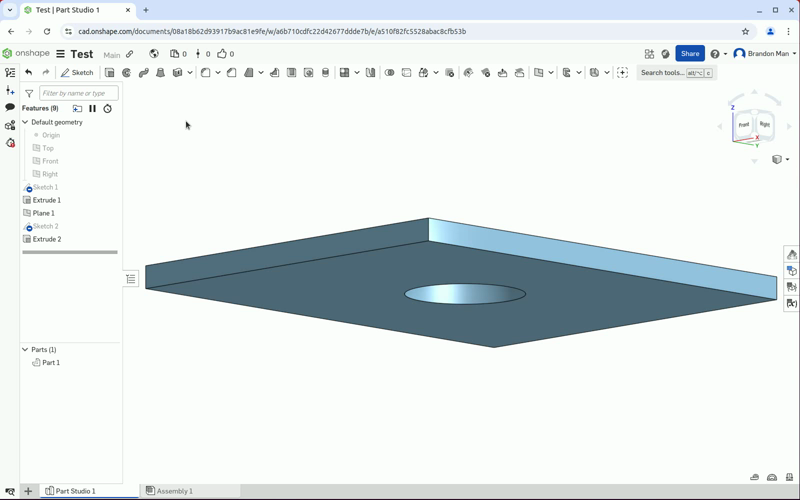
key(down, 3)
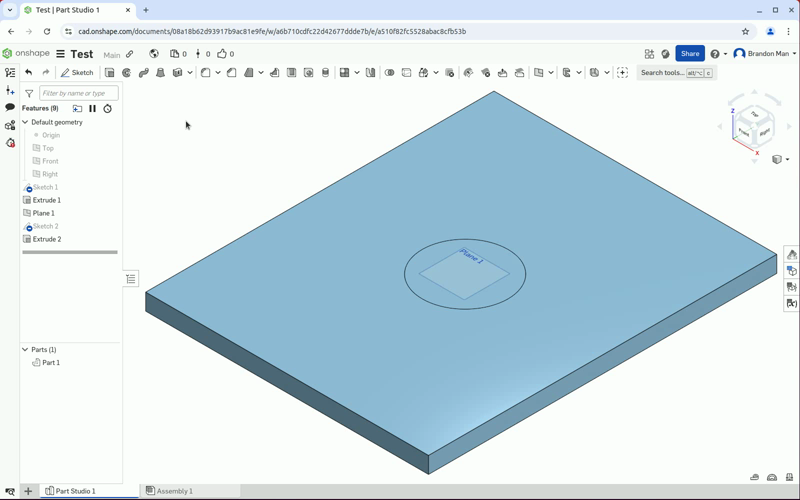
mouse_move(73, 189)
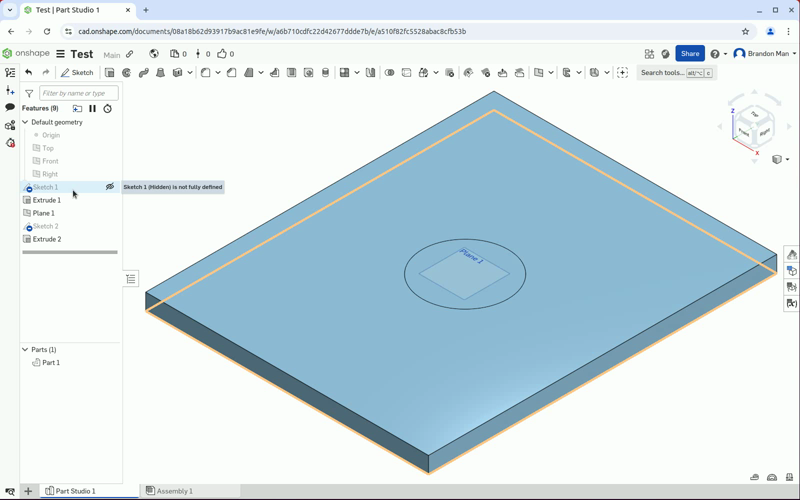
click(73, 189)